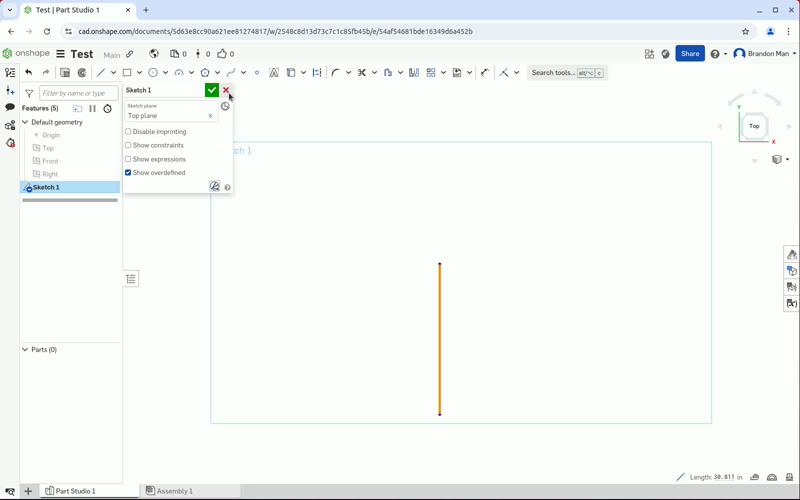
key(shift+h)
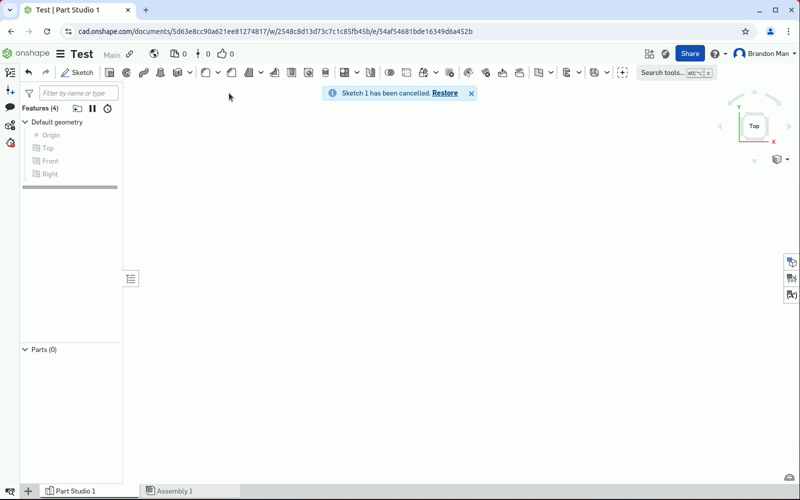
mouse_move(73, 352)
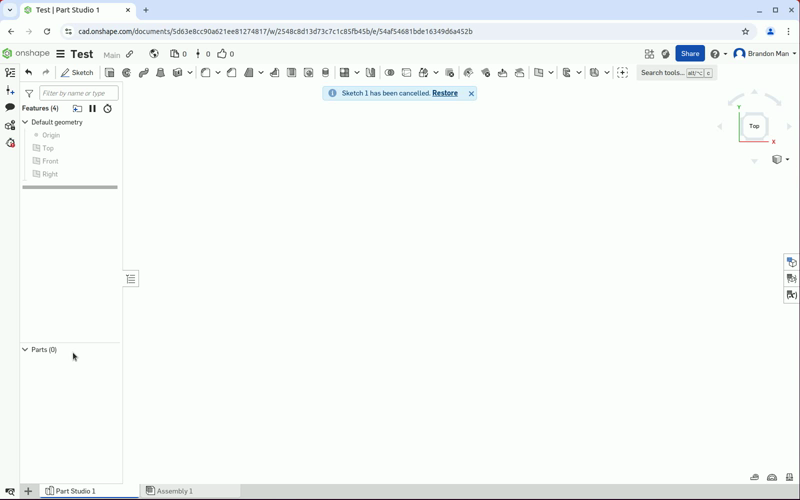
key(y)
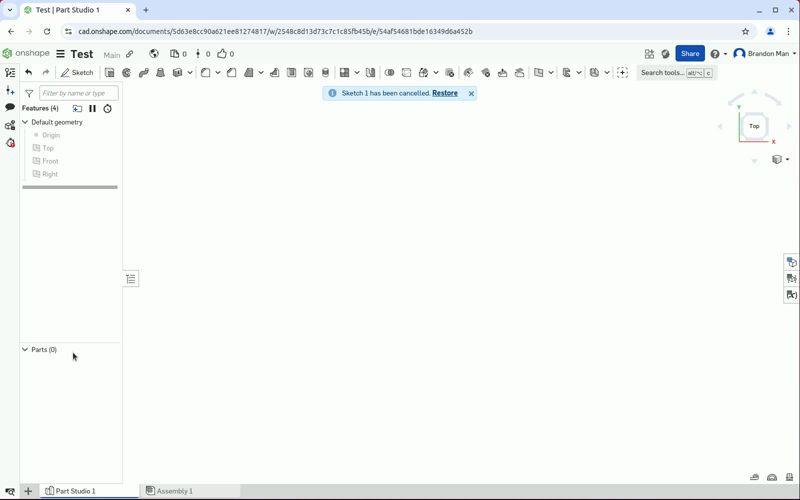
key(shift+p)
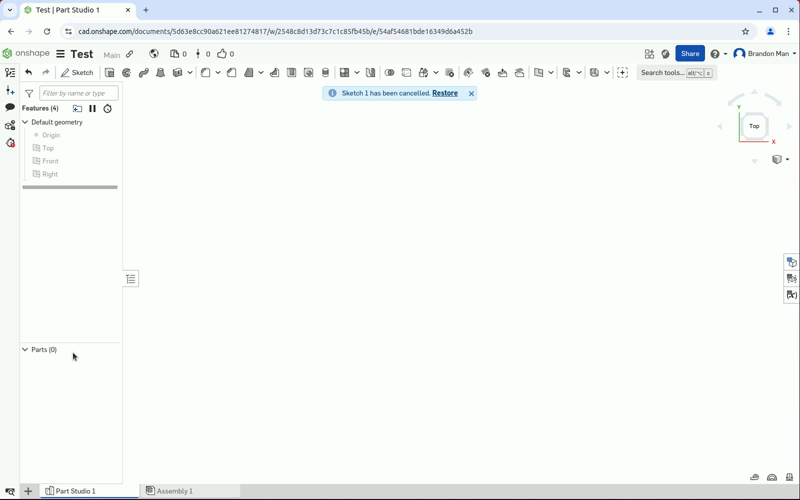
key(space)
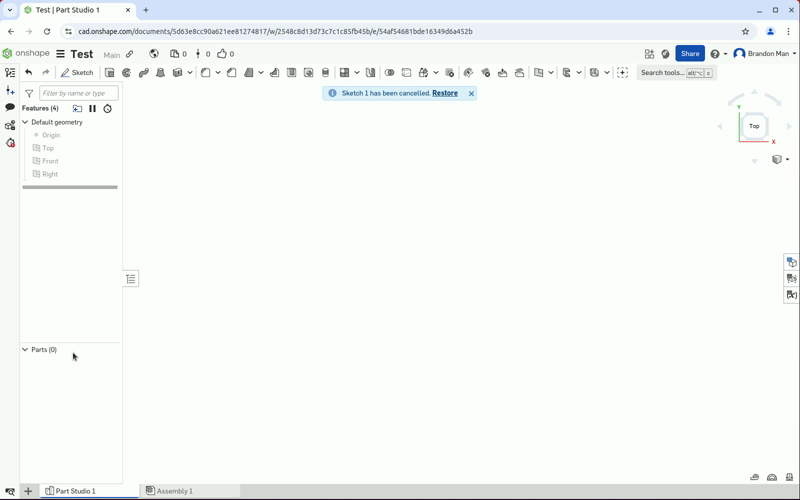
key_down(shift)
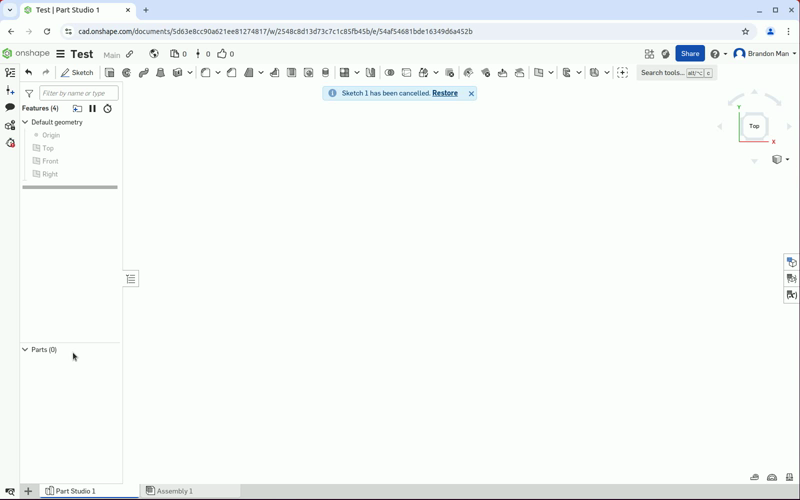
key(up)
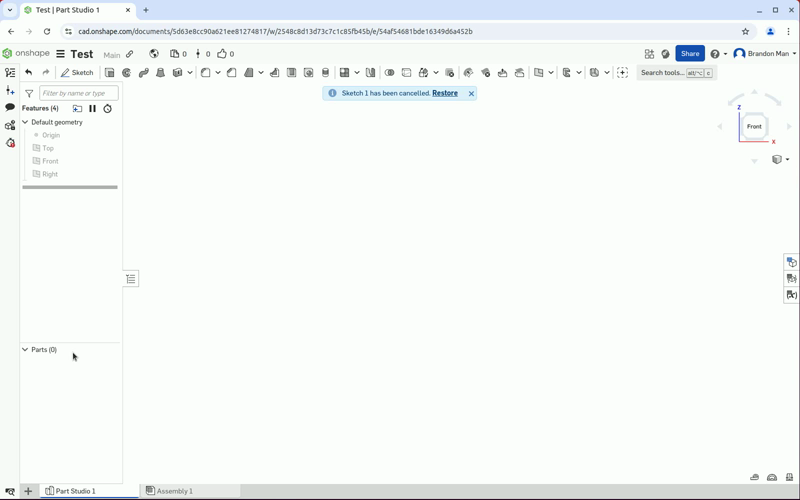
key_up(shift)
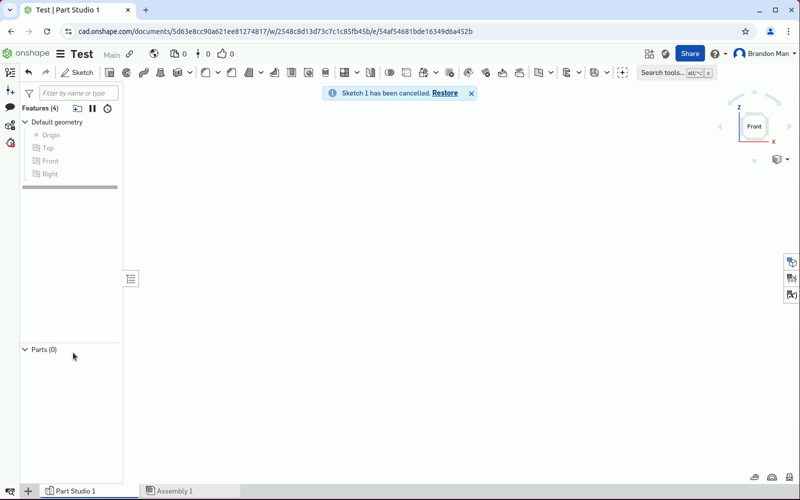
mouse_move(73, 352)
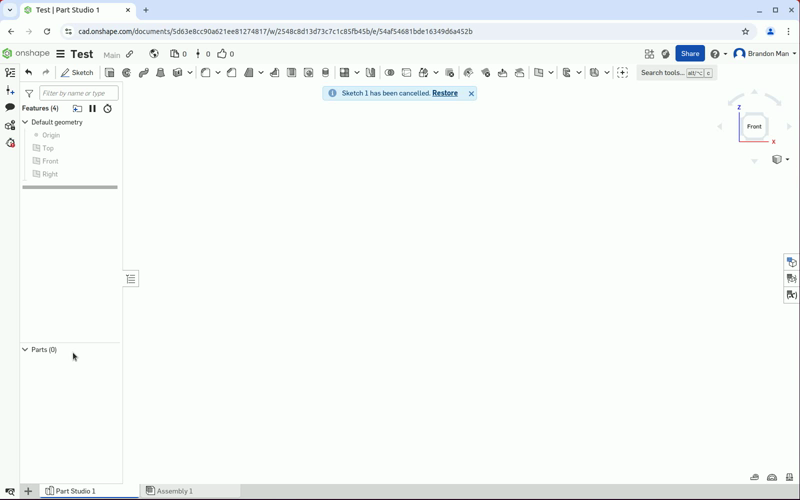
key(shift+y)
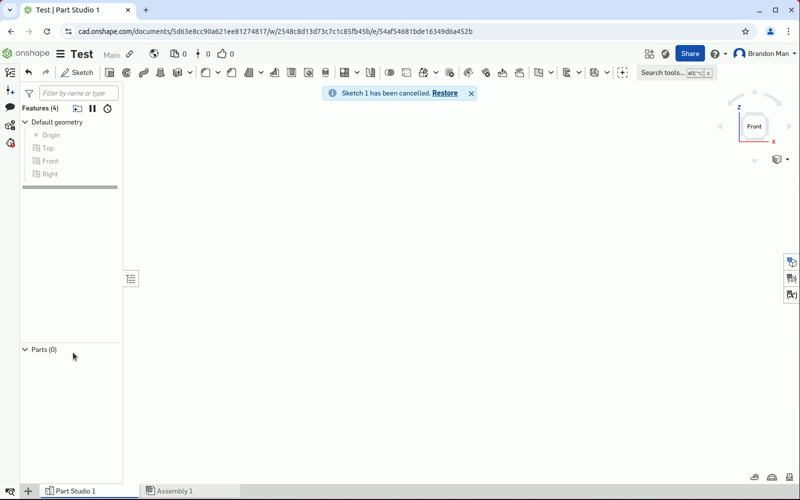
key(shift+s)
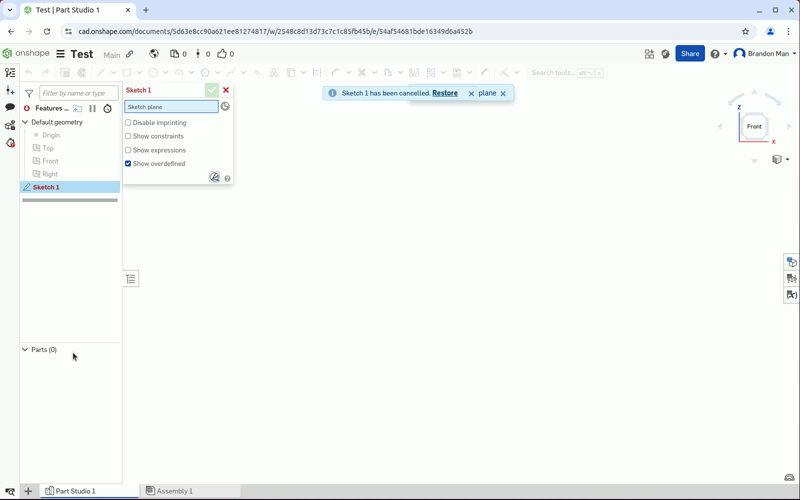
mouse_move(73, 163)
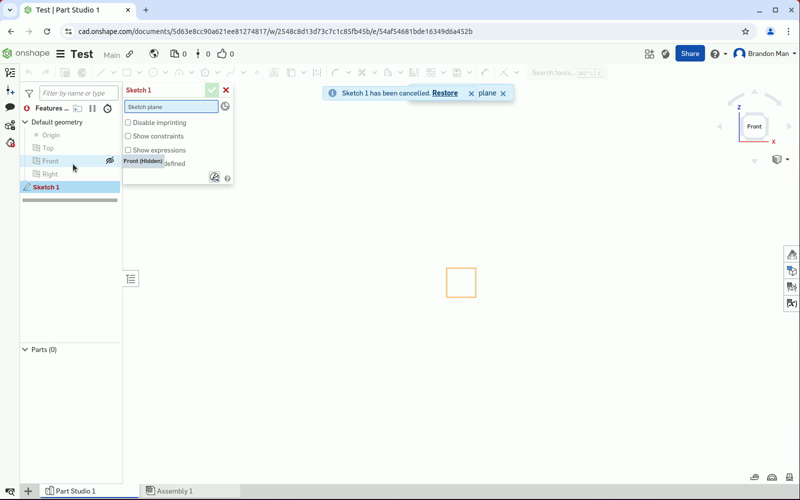
click(73, 163)
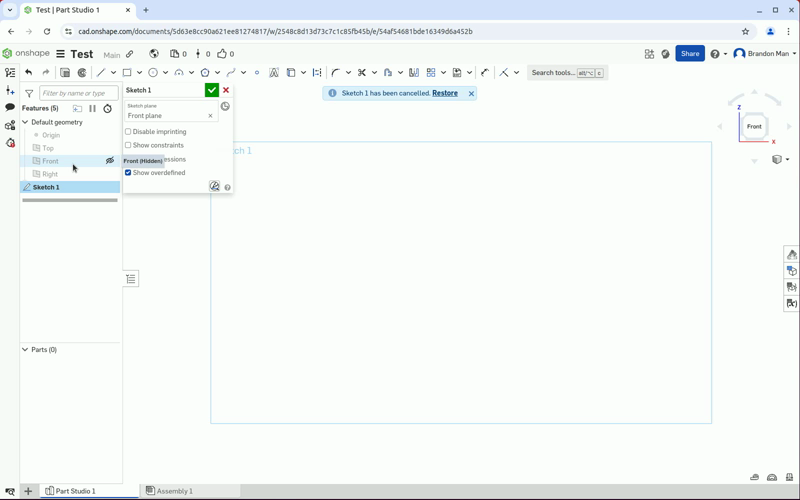
mouse_move(73, 352)
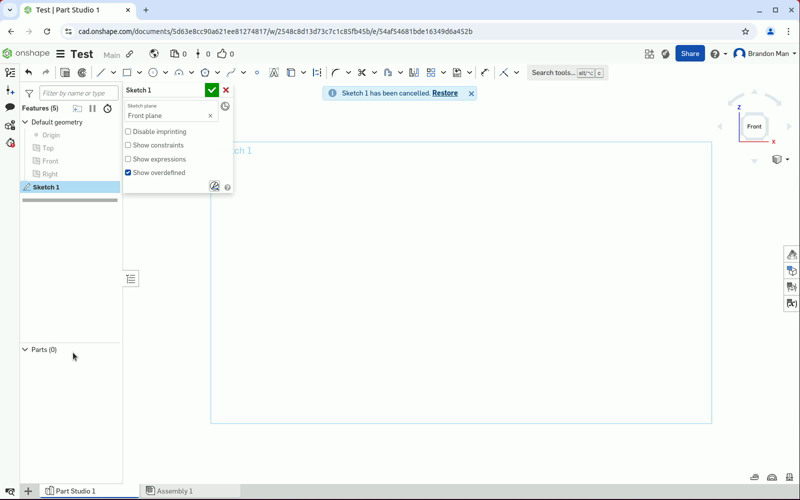
key(y)
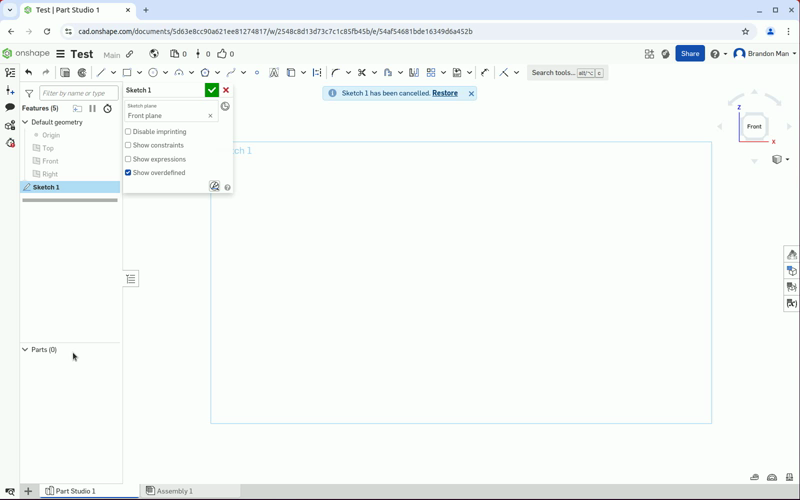
key(l)
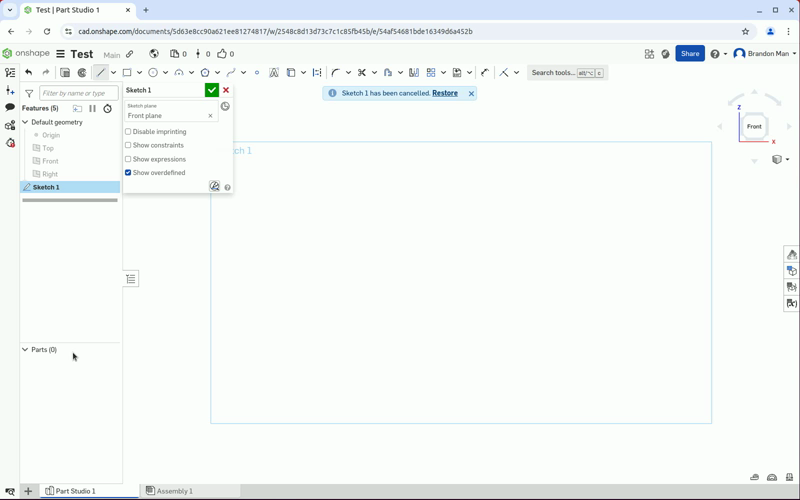
key_down(shift)
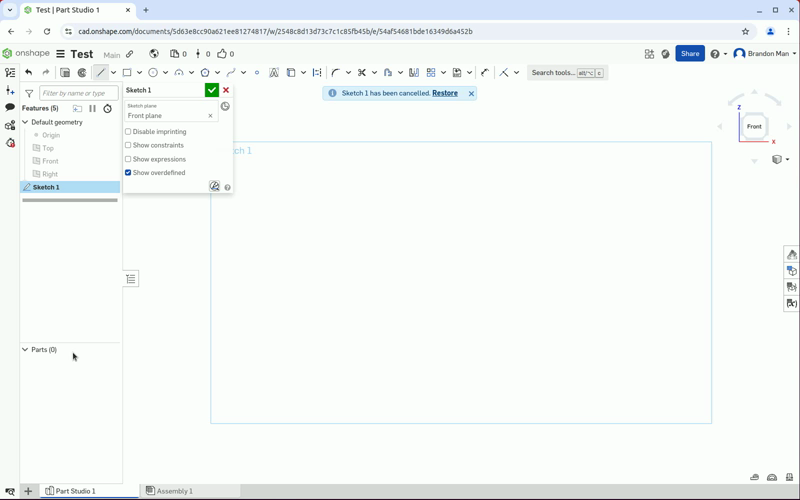
mouse_move(348, 282)
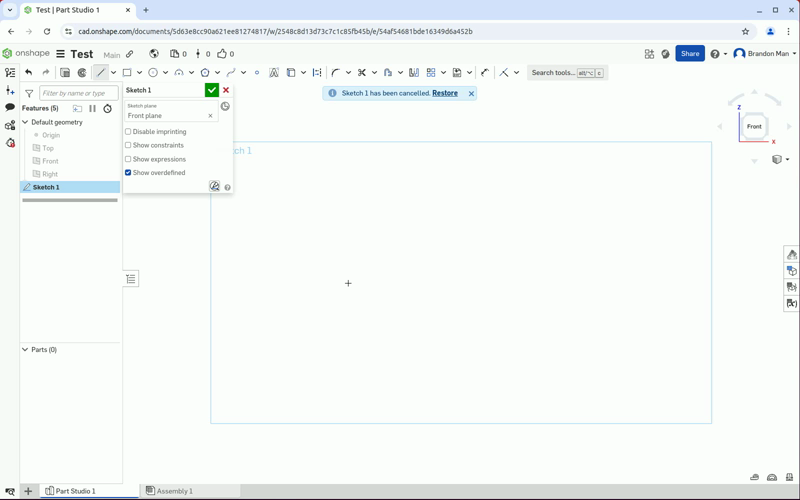
click(348, 282)
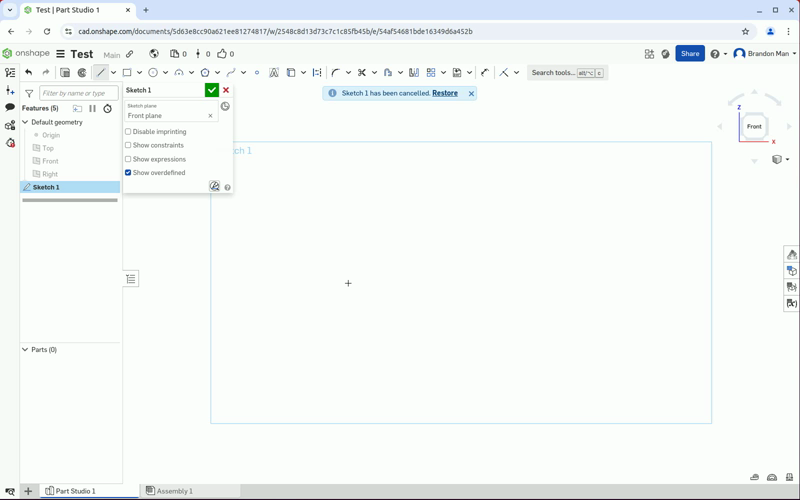
key_up(shift)
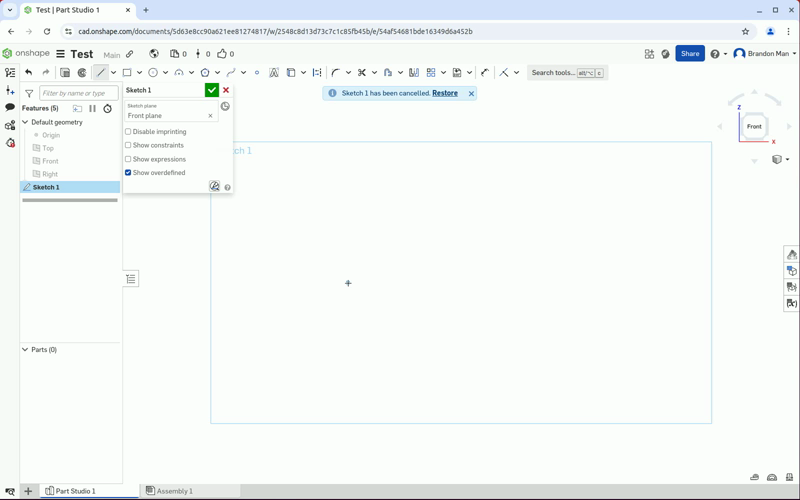
key_down(shift)
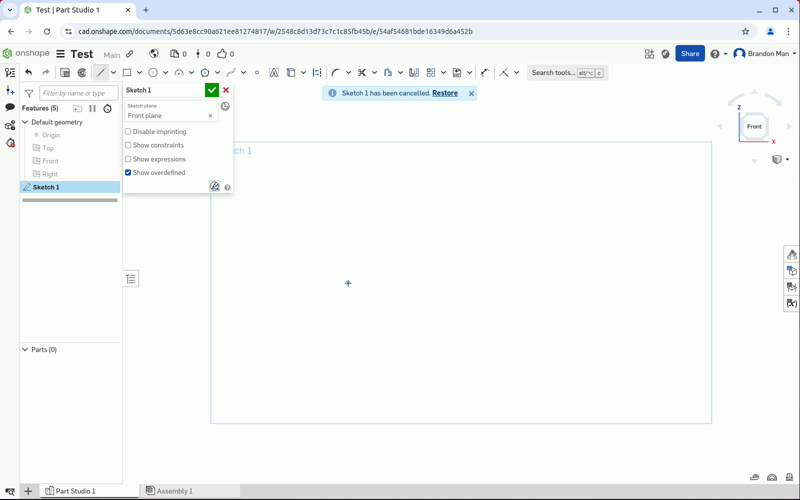
mouse_move(460, 282)
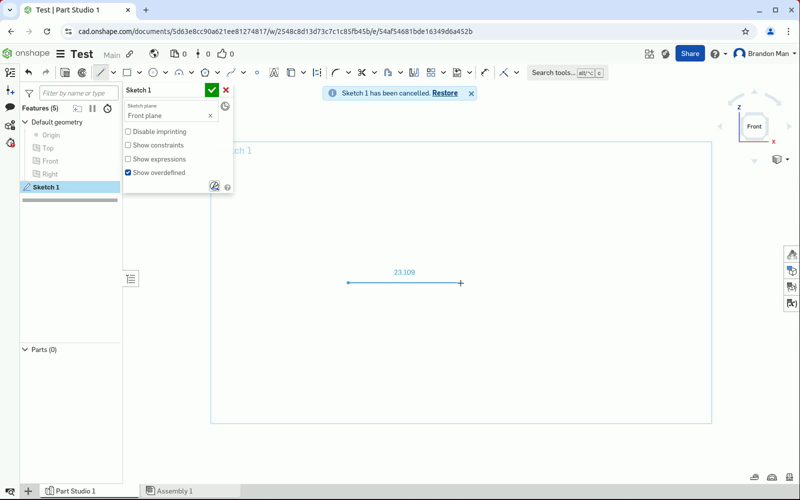
click(460, 282)
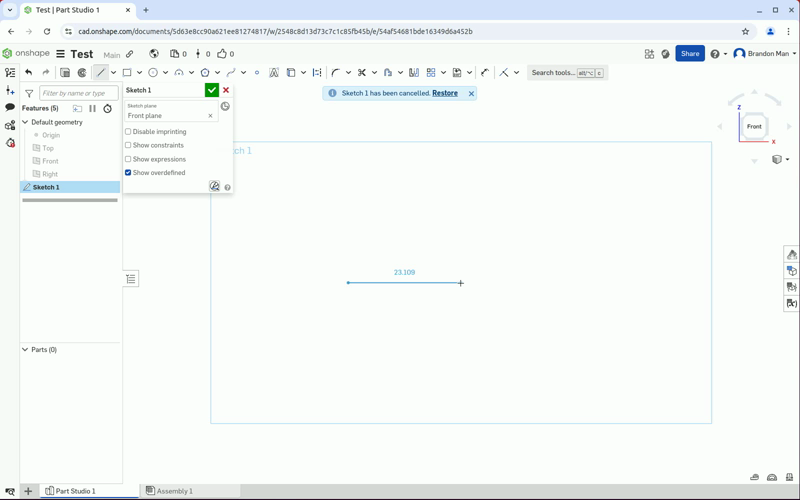
key_up(shift)
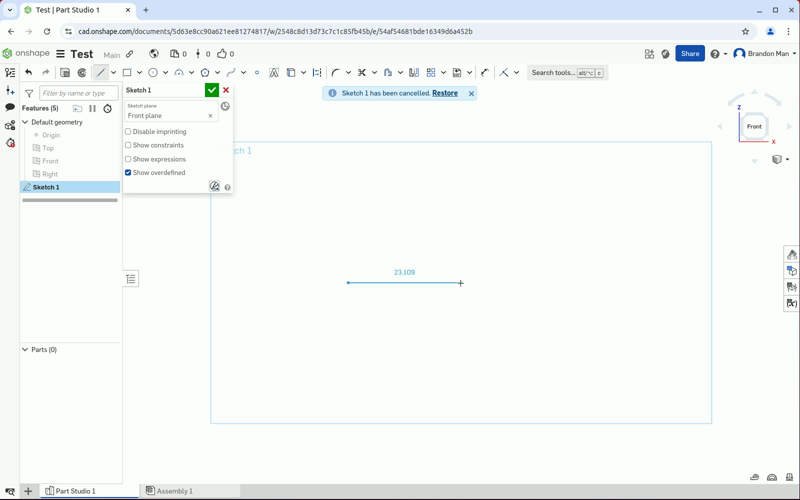
key_down(shift)
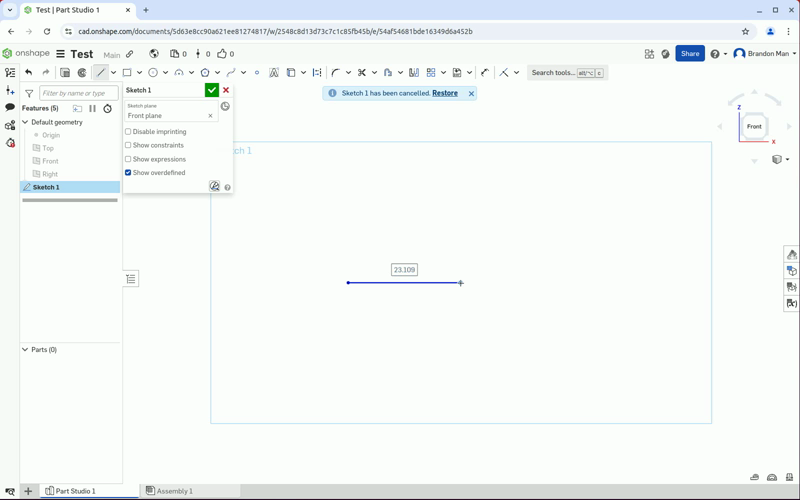
mouse_move(460, 170)
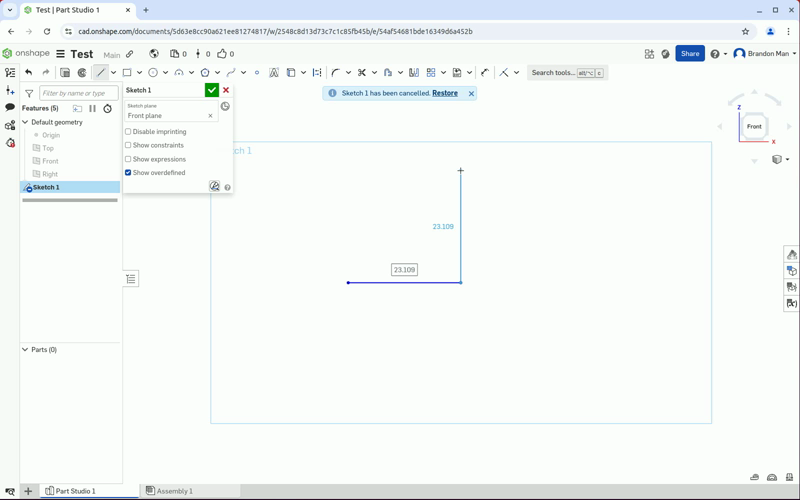
click(460, 170)
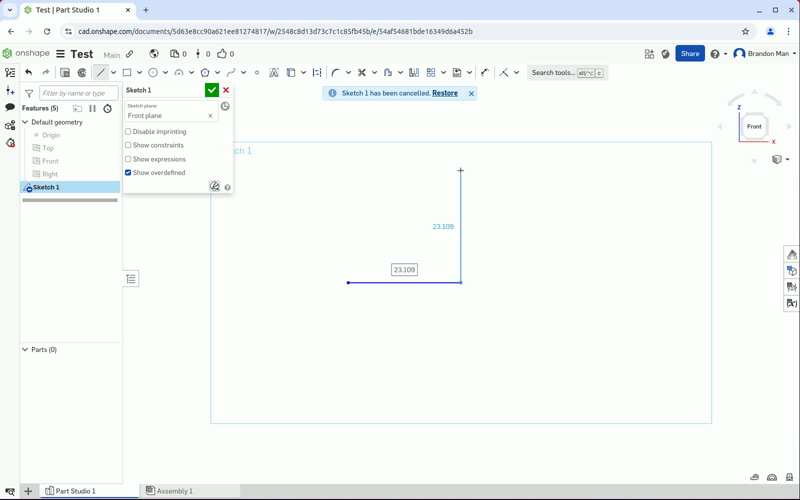
key_up(shift)
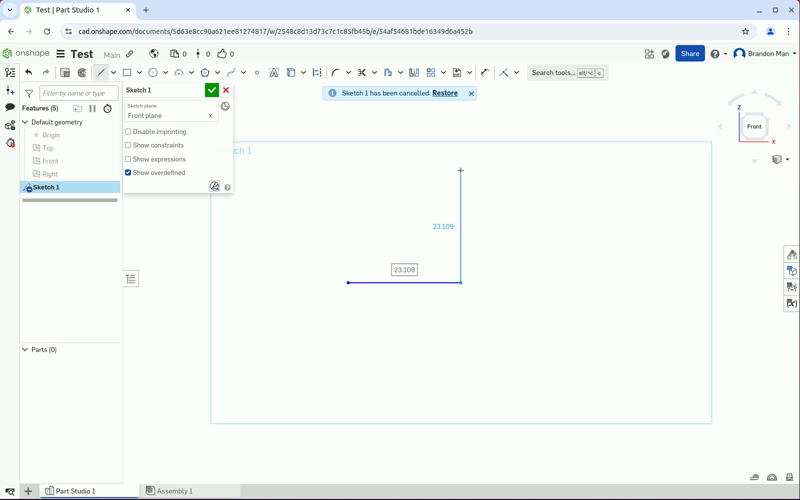
key_down(shift)
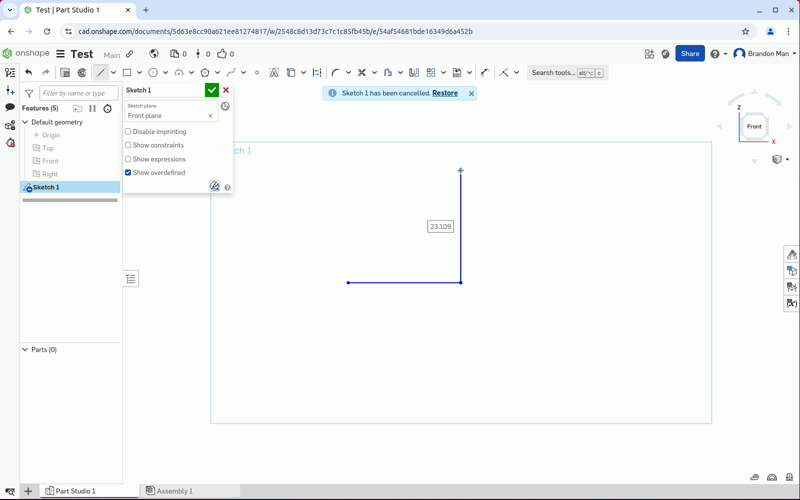
mouse_move(348, 282)
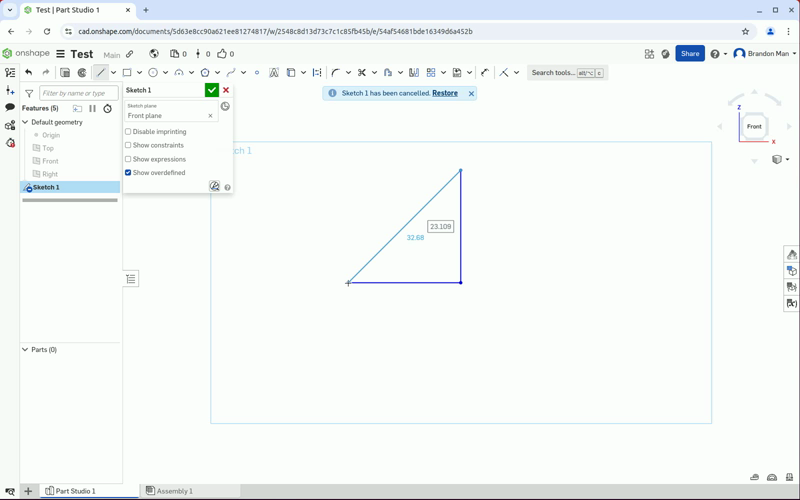
key_up(shift)
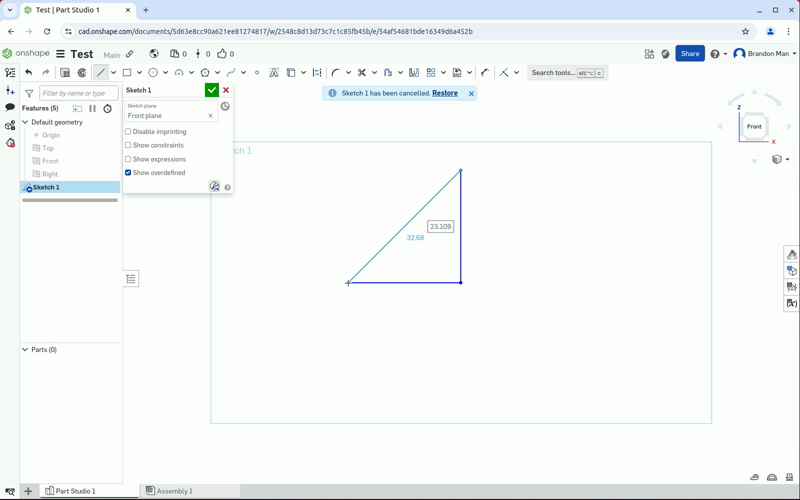
click(348, 282)
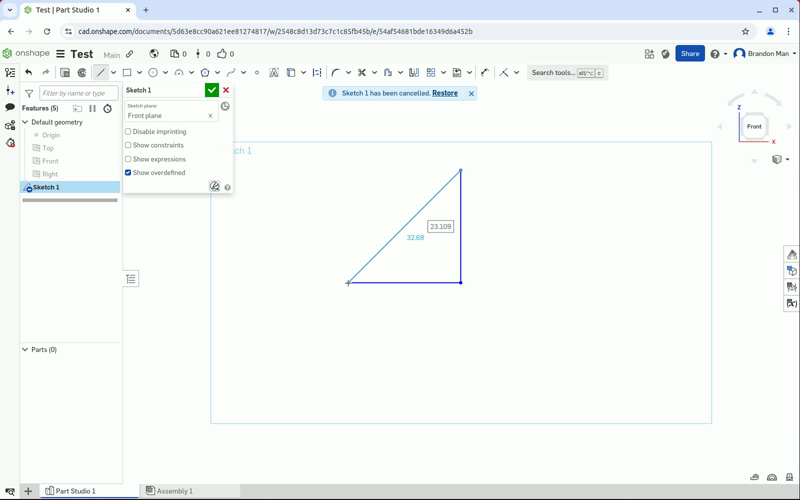
key(esc)
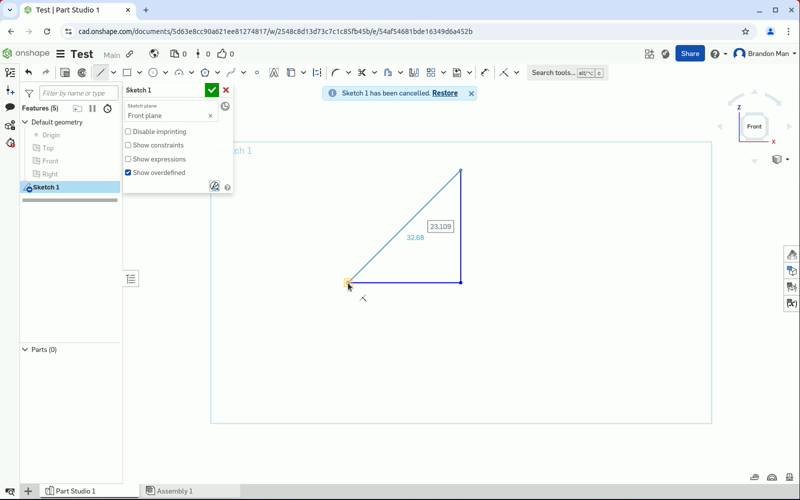
mouse_move(426, 222)
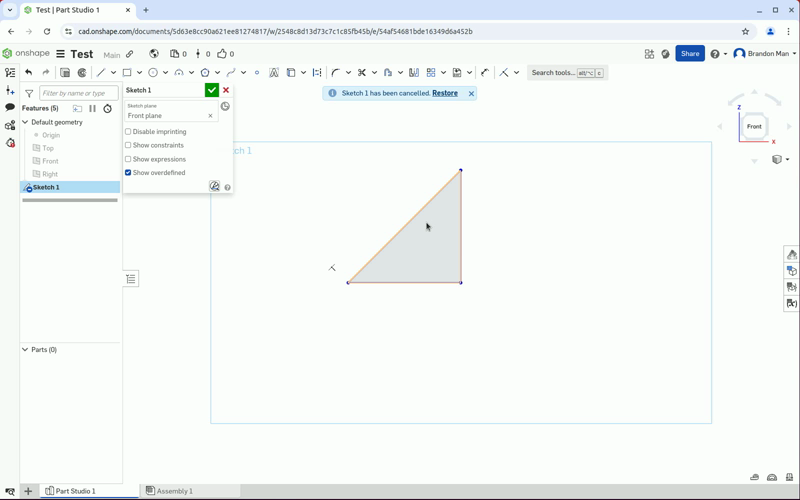
click(426, 222)
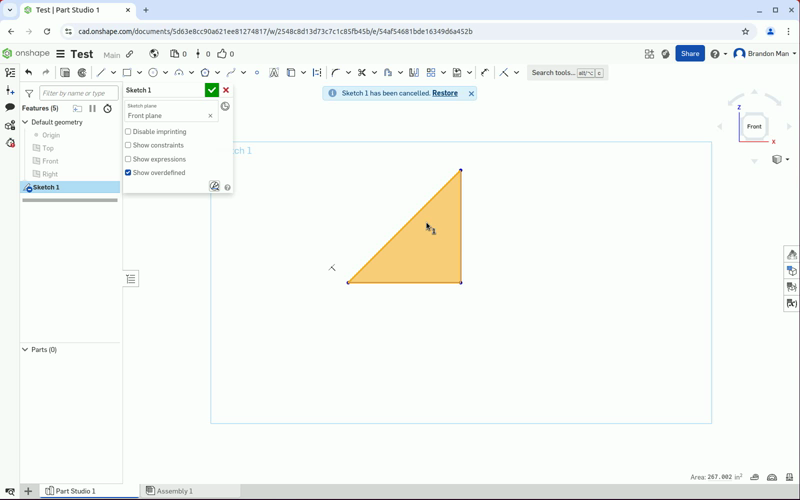
mouse_move(73, 352)
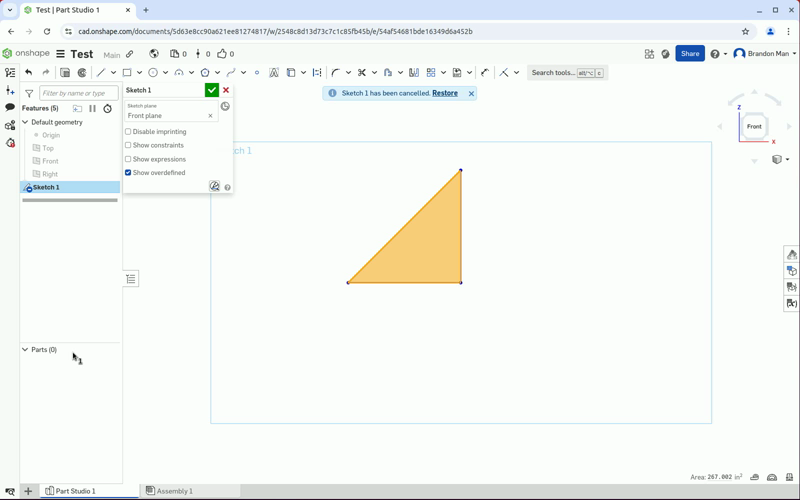
key(shift+y)
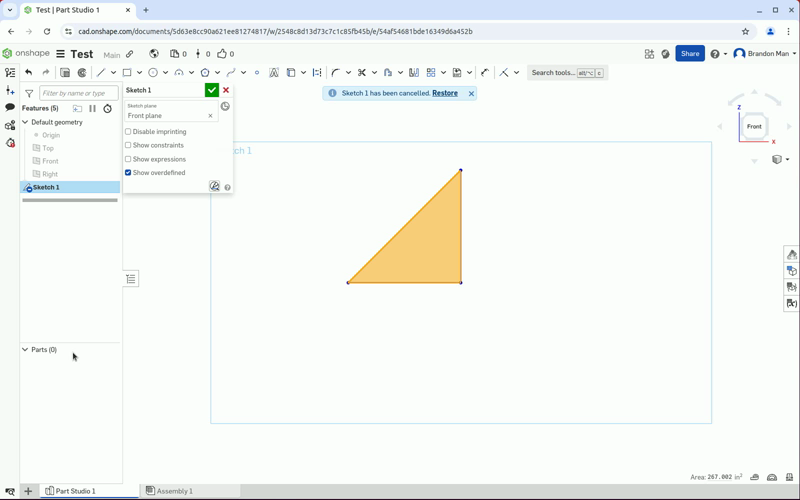
key(shift+e)
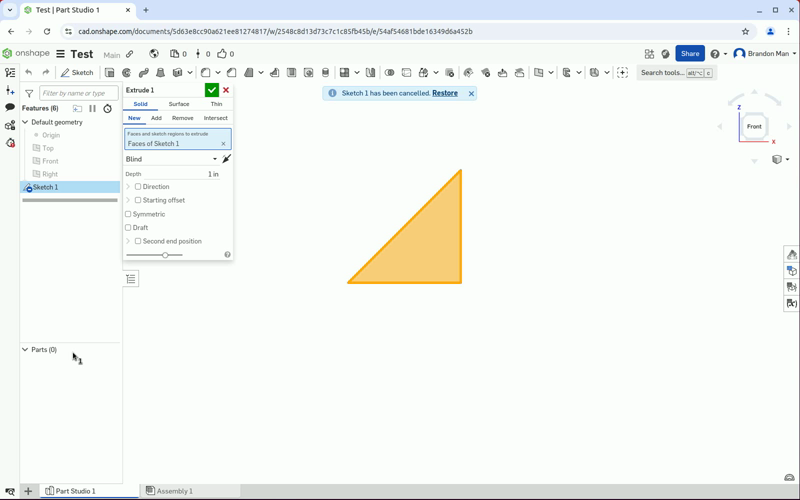
mouse_move(143, 106)
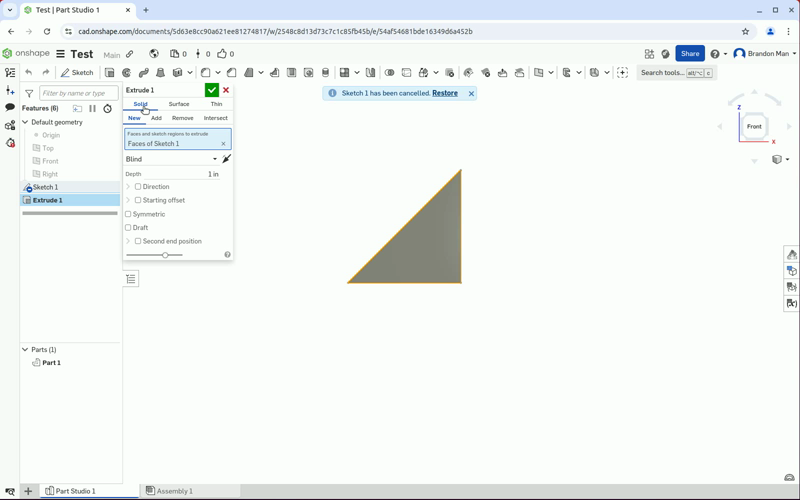
click(143, 106)
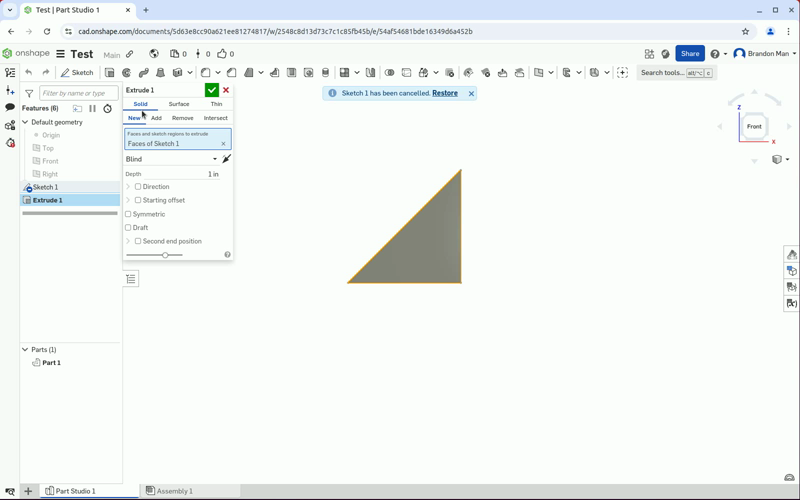
mouse_move(137, 120)
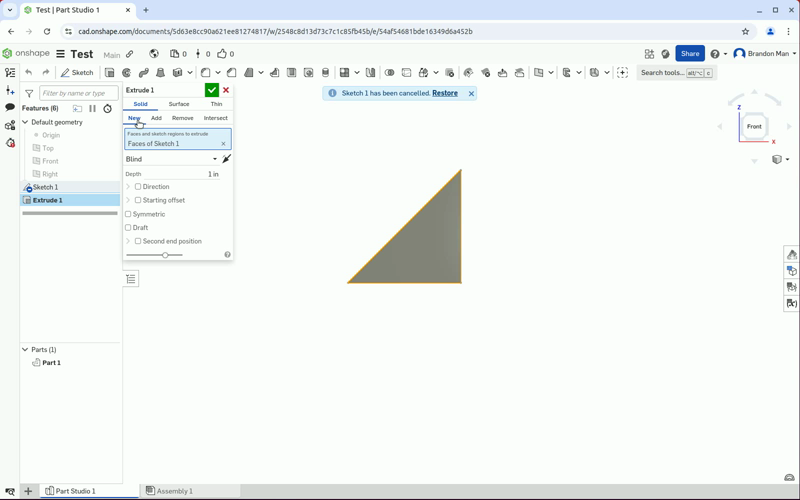
click(137, 120)
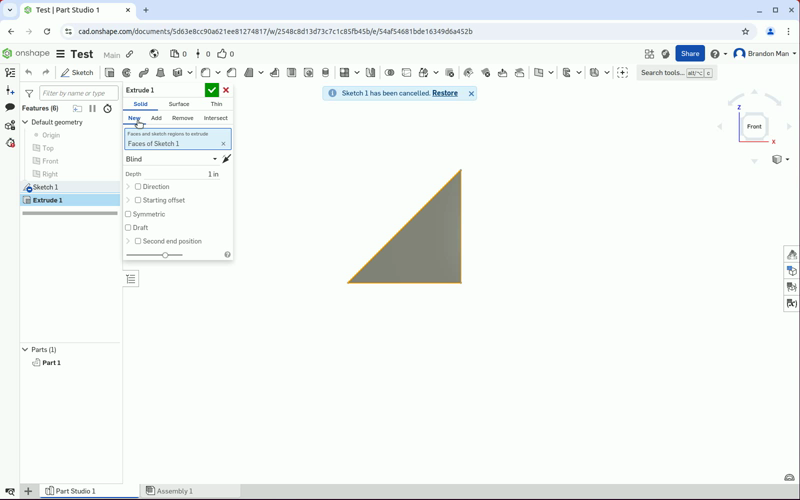
key(tab, 4)
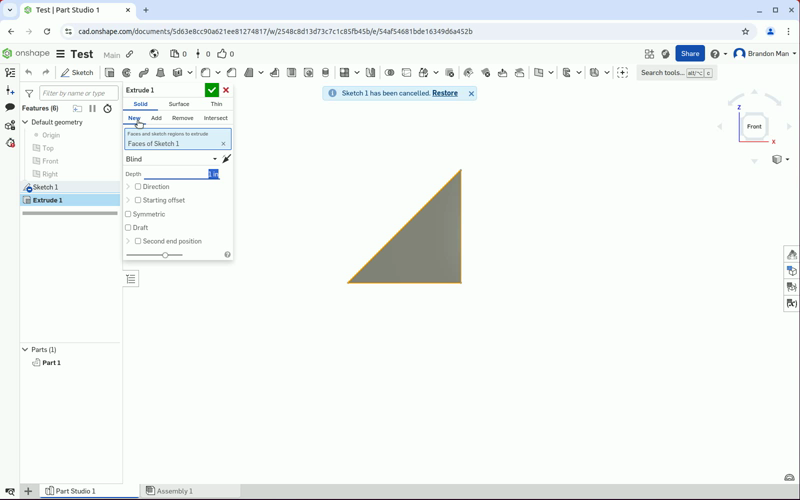
text(34.662)
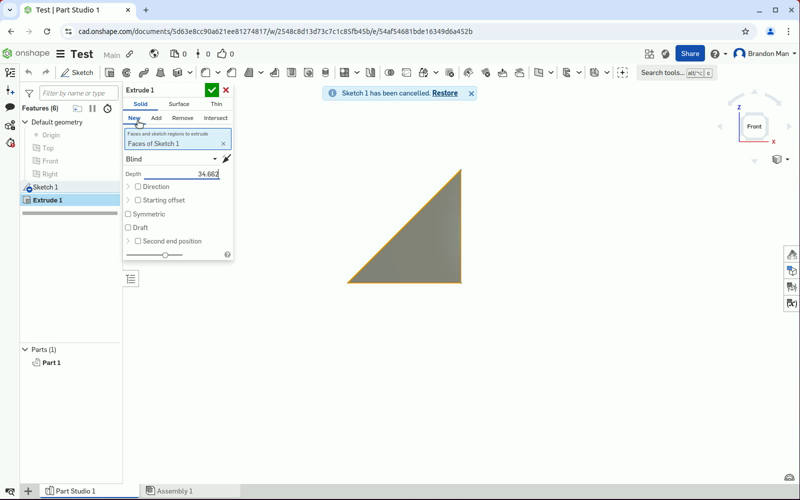
key(tab, 3)
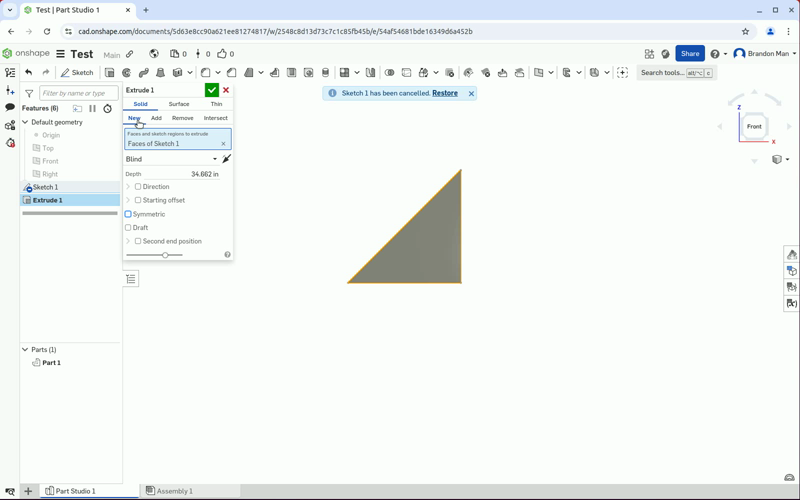
key(space)
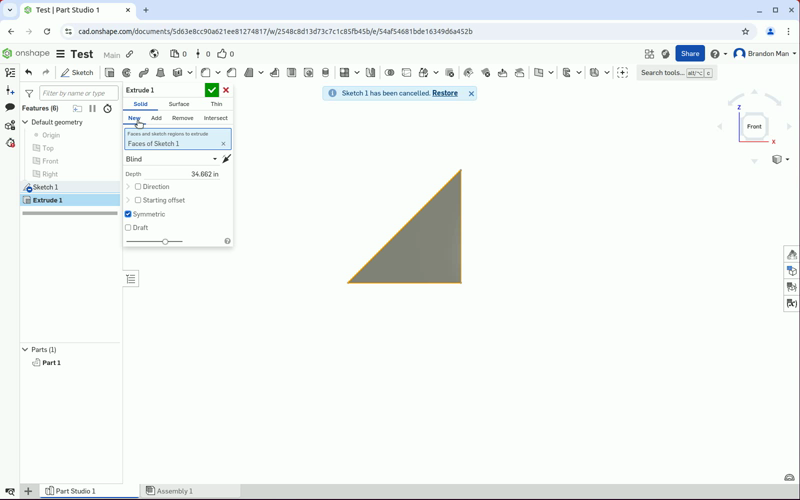
key(enter)
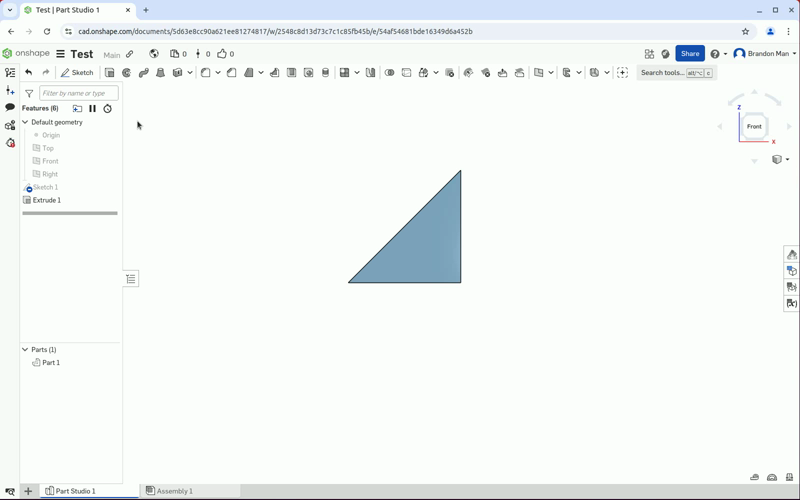
key(shift+h)
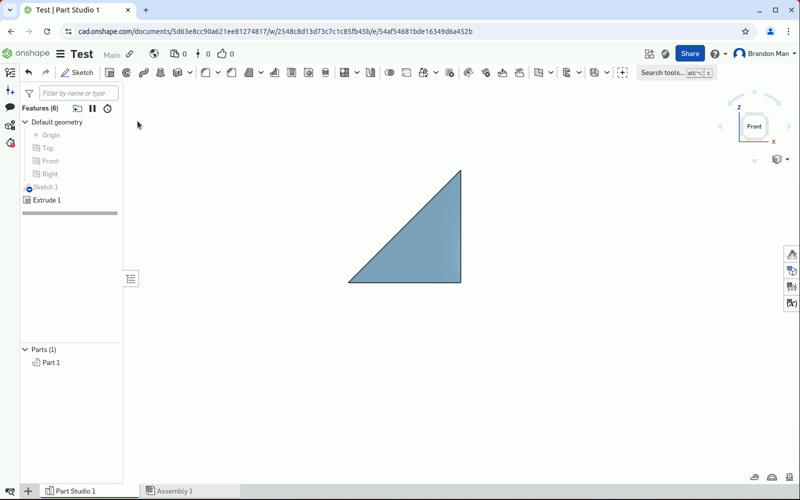
key(shift+h)
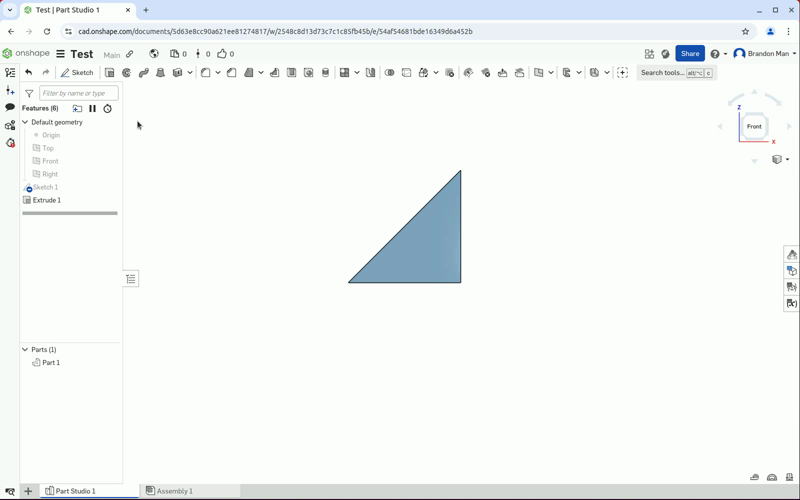
mouse_move(73, 189)
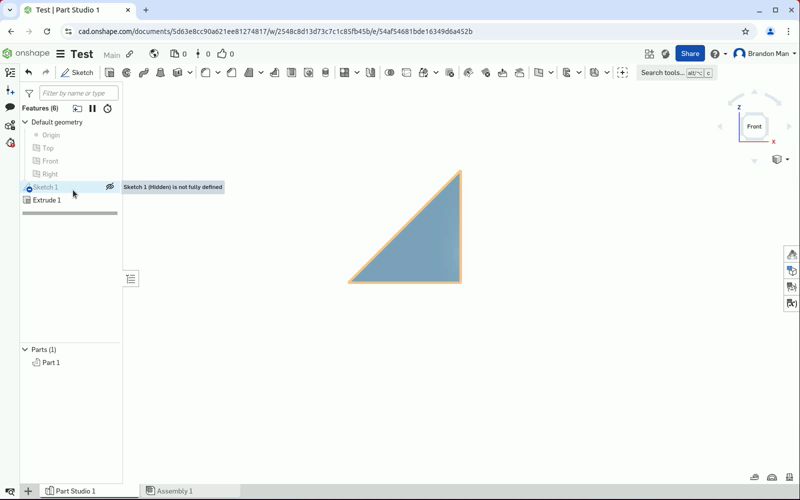
click(73, 189)
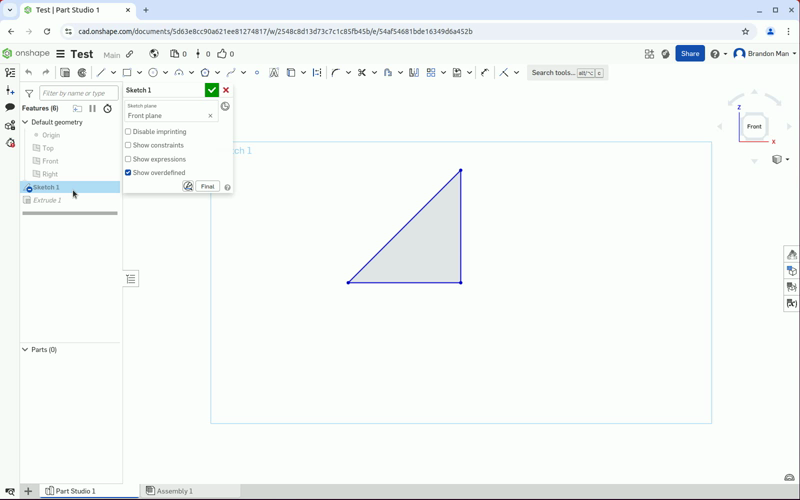
mouse_move(229, 92)
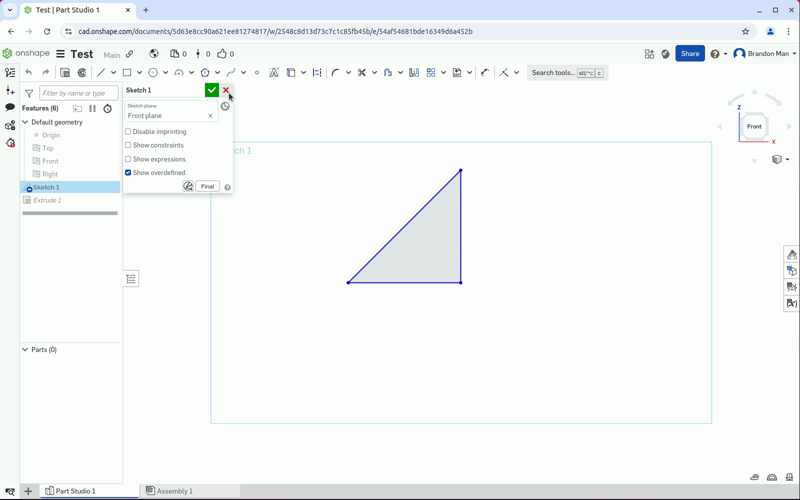
click(229, 92)
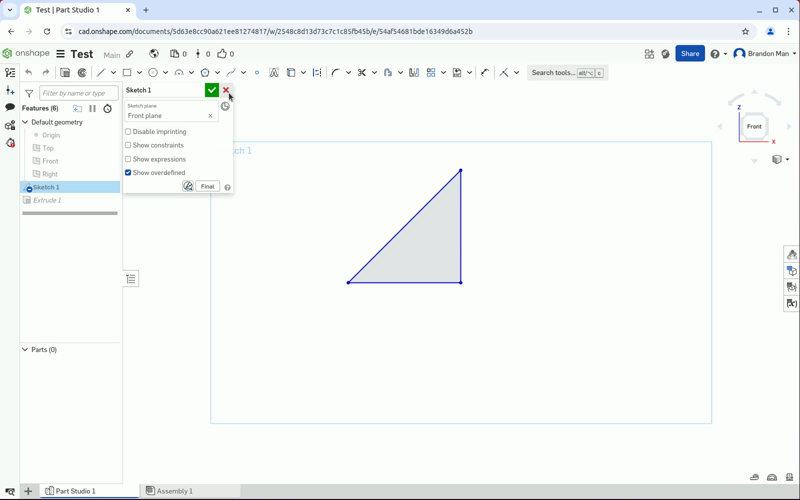
key(shift+s)
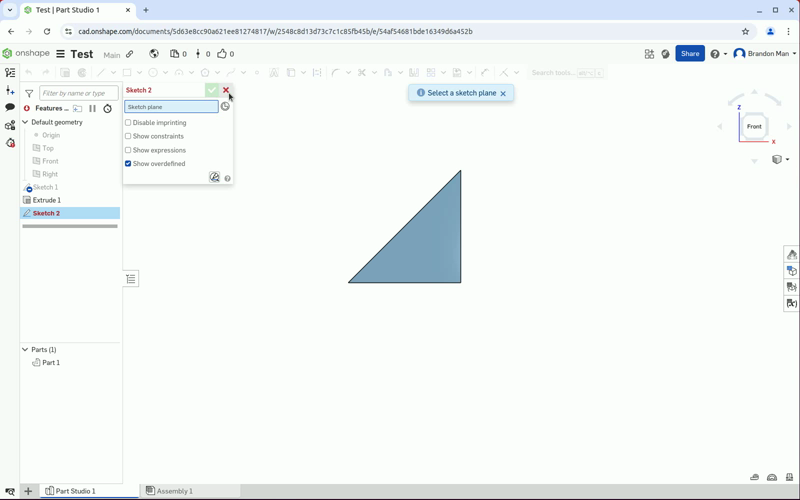
mouse_move(73, 163)
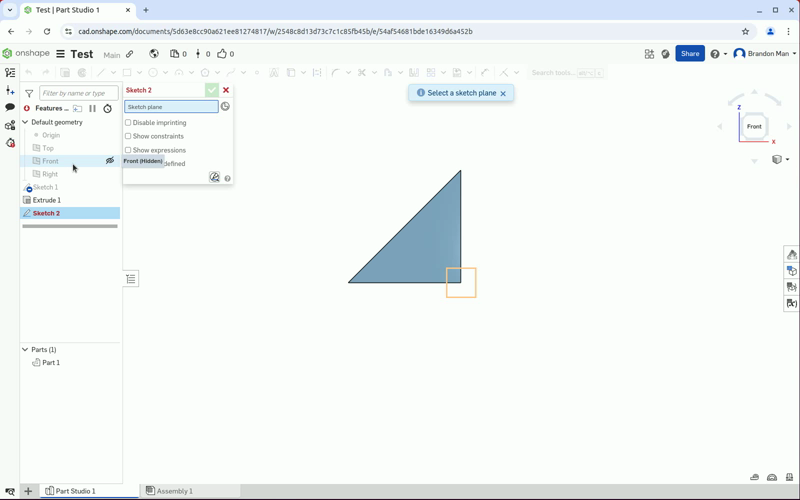
click(73, 163)
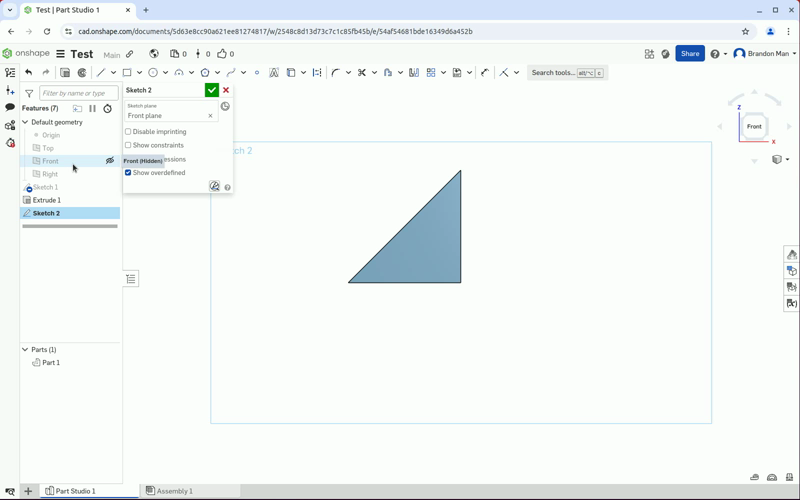
mouse_move(73, 352)
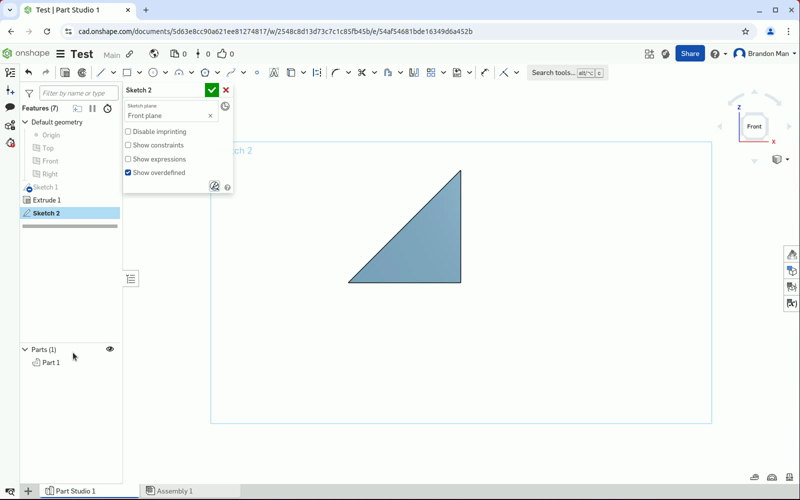
key(y)
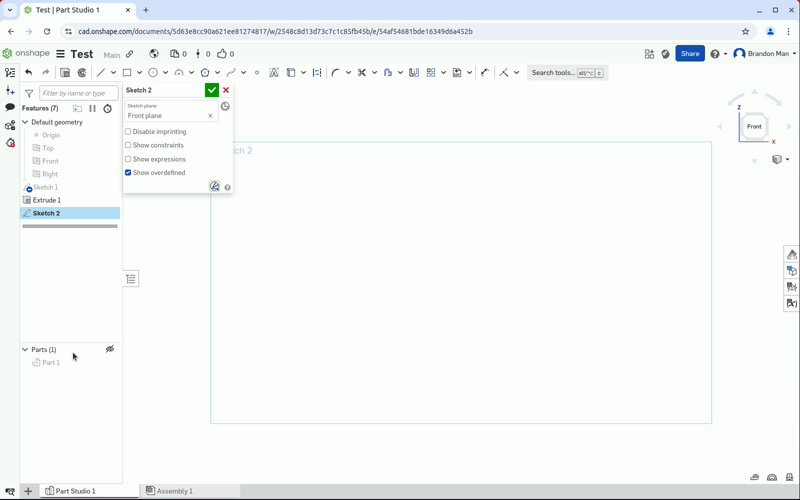
key(l)
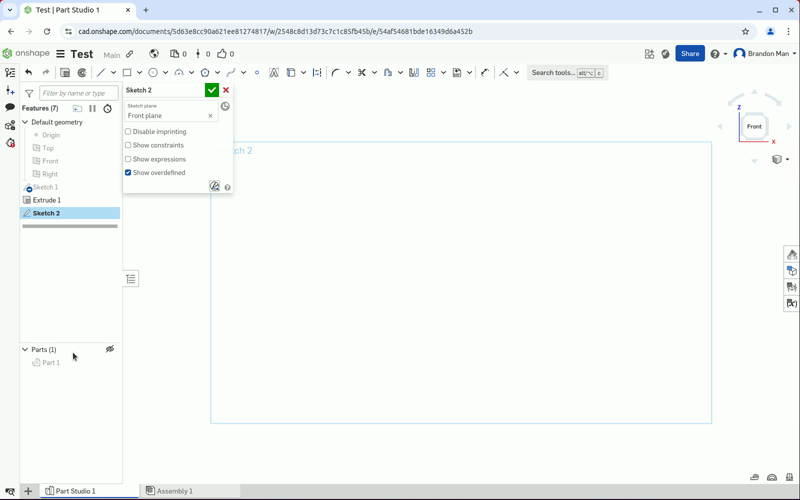
key_down(shift)
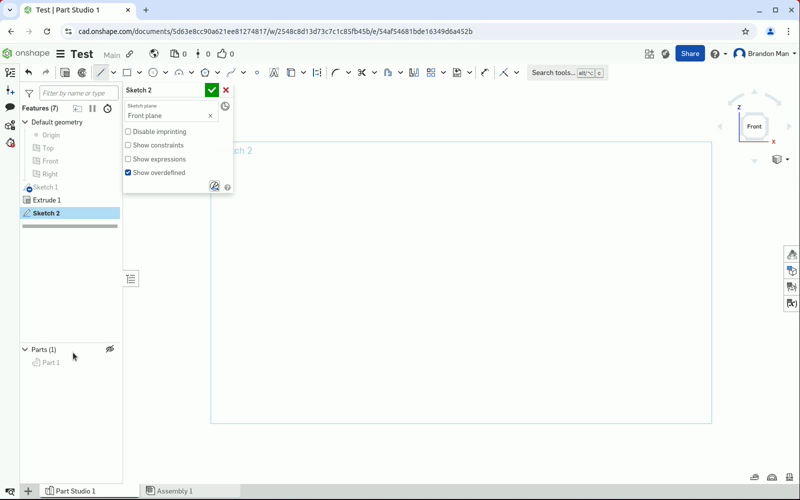
mouse_move(348, 282)
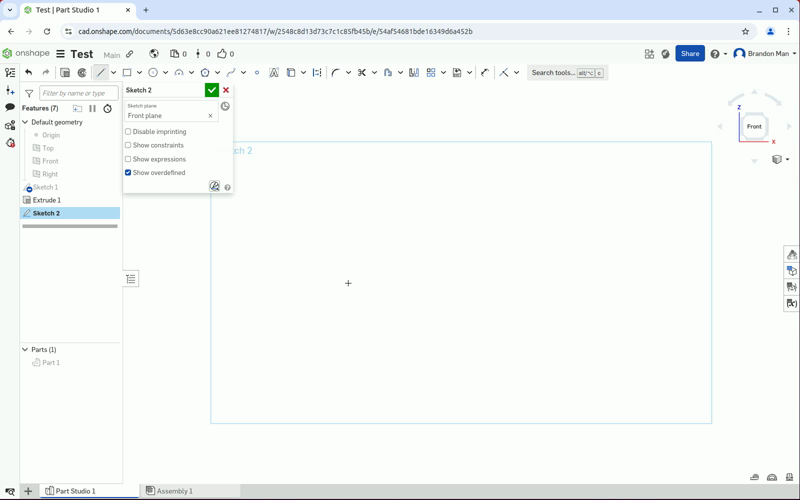
click(348, 282)
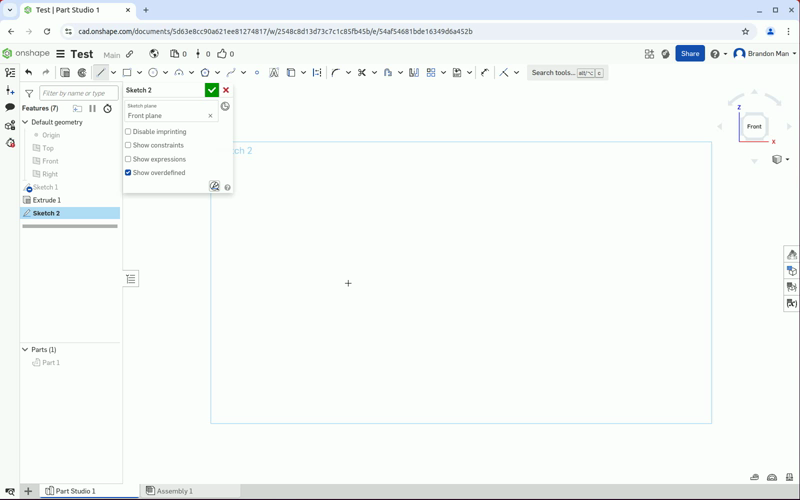
key_up(shift)
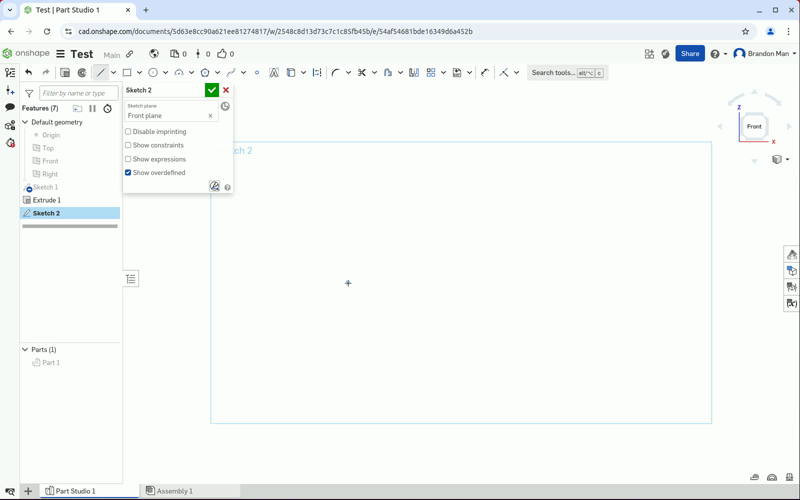
key_down(shift)
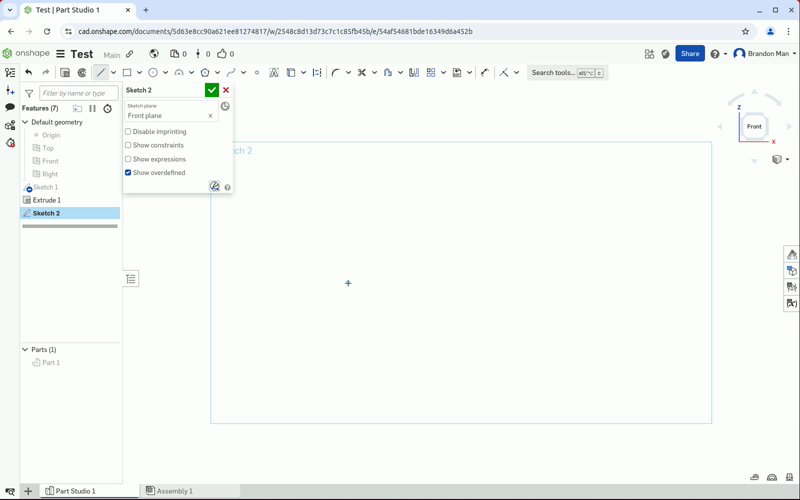
mouse_move(378, 282)
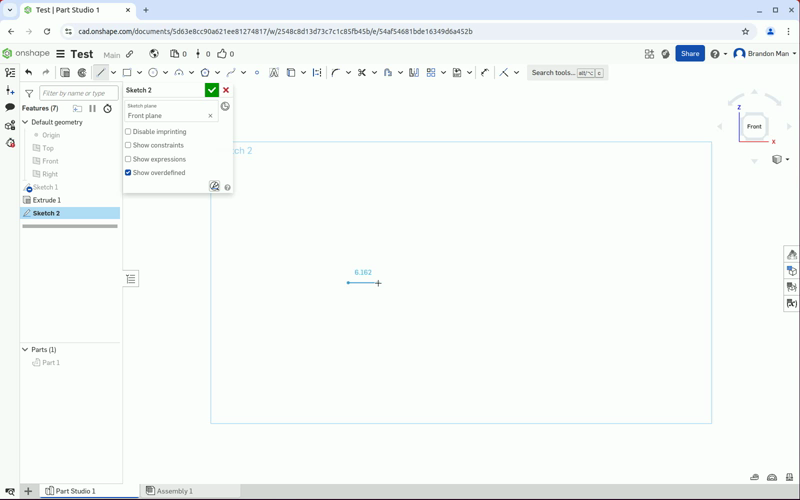
mouse_move(404, 282)
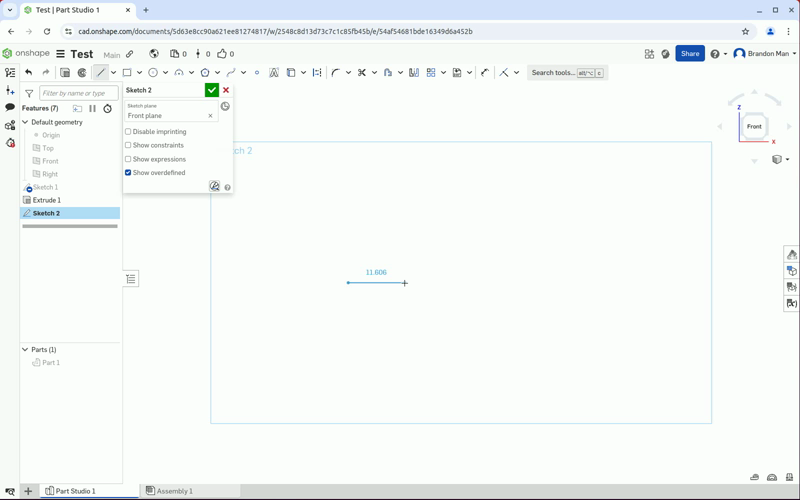
click(404, 282)
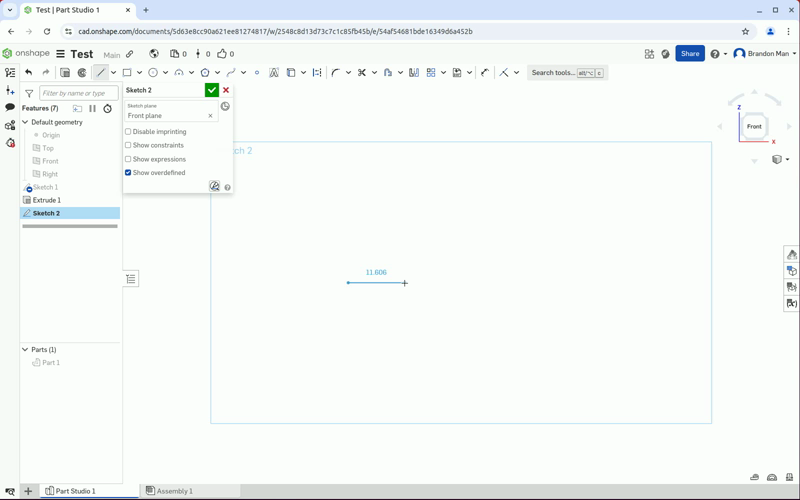
key_up(shift)
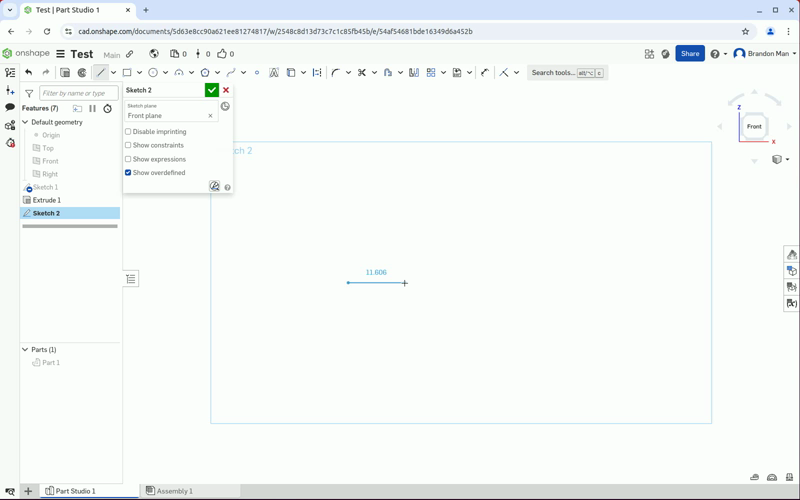
key_down(shift)
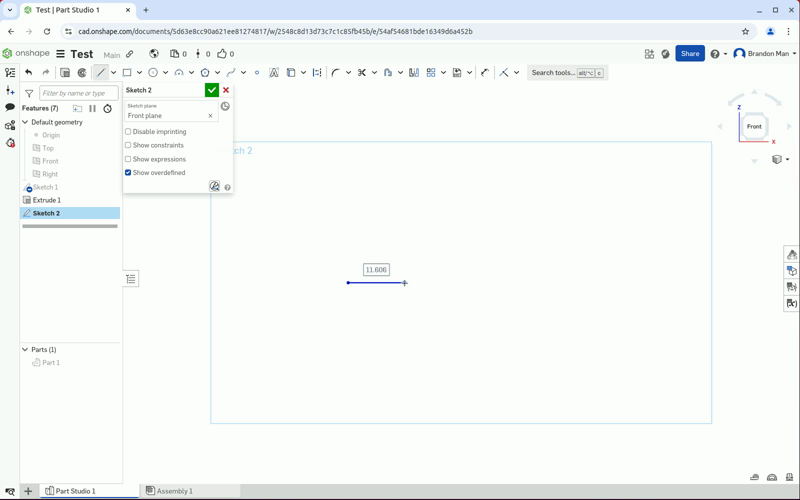
mouse_move(434, 282)
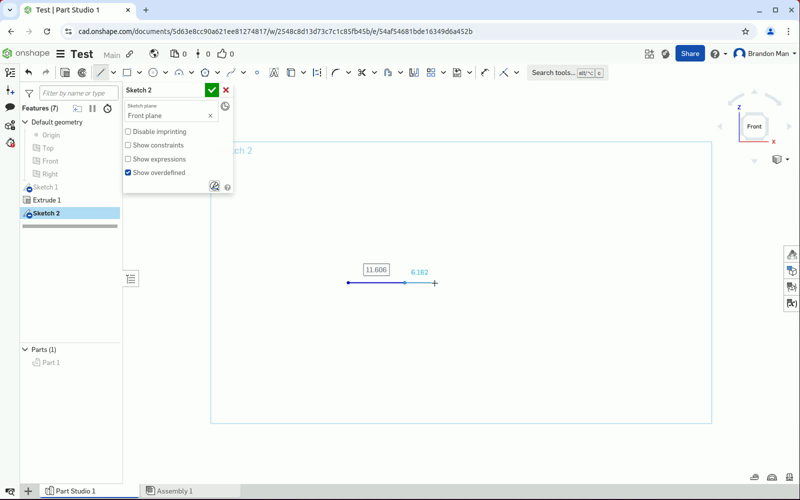
mouse_move(404, 226)
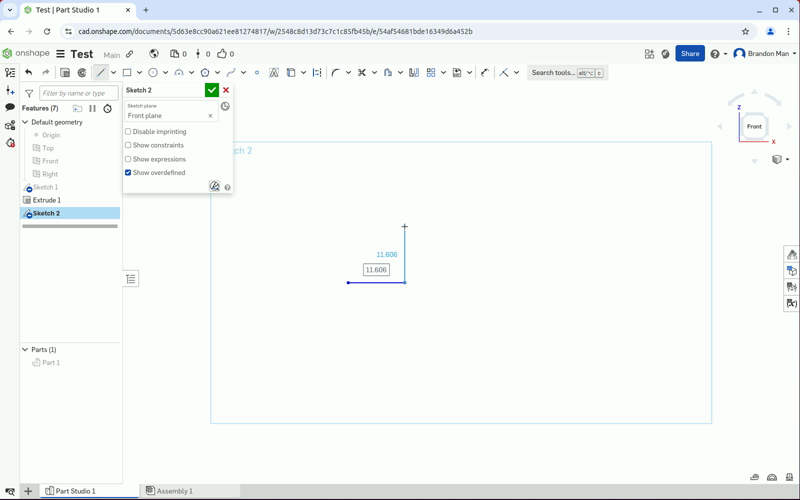
click(404, 226)
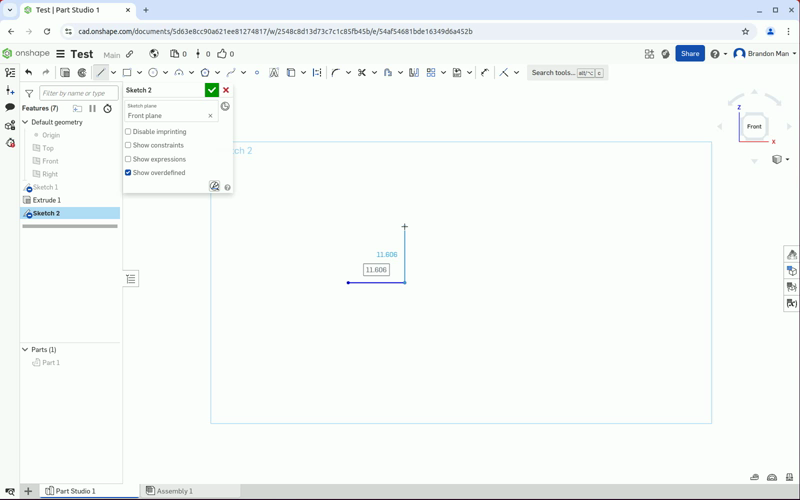
key_up(shift)
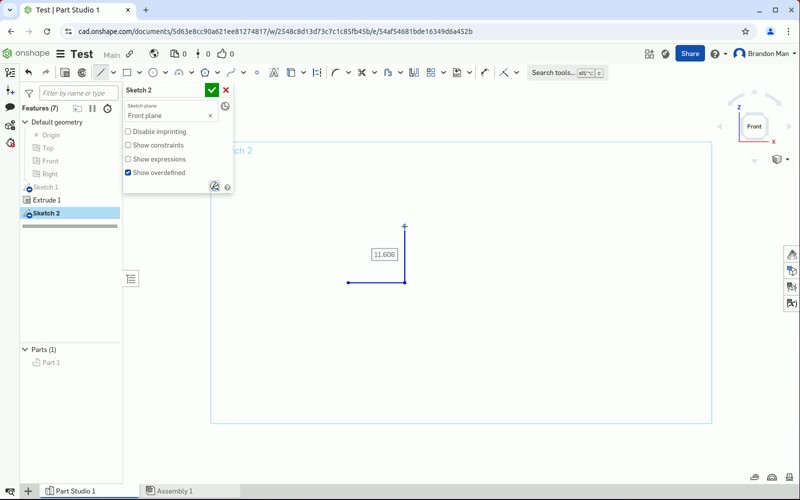
key_down(shift)
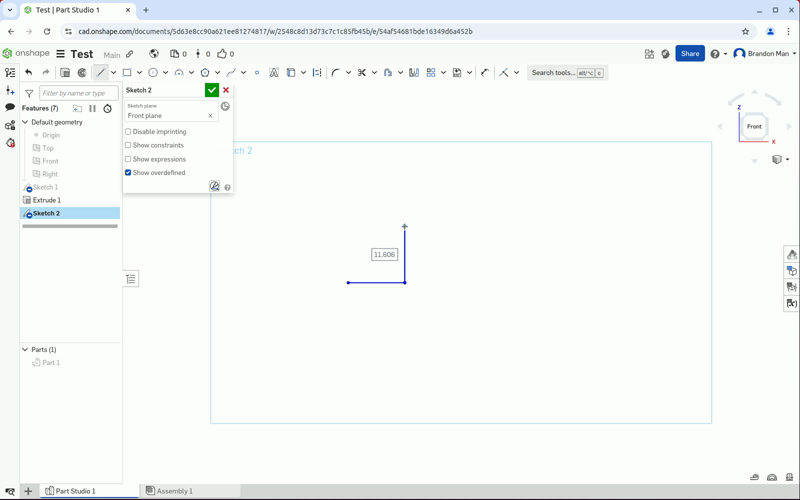
mouse_move(348, 282)
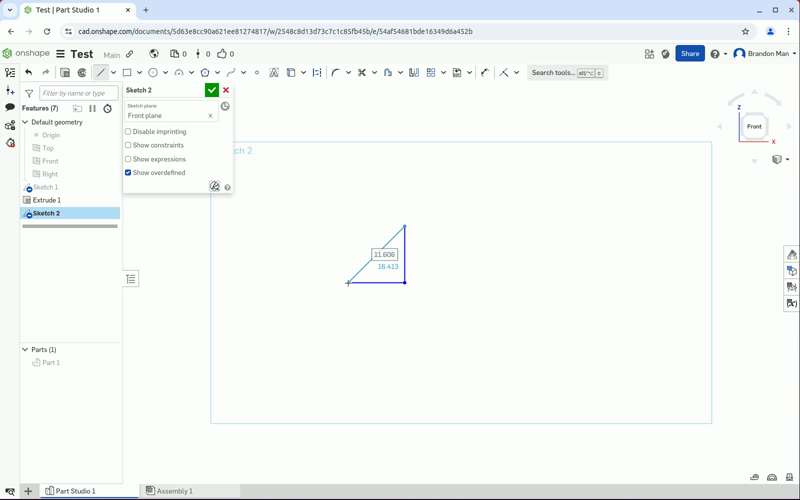
key_up(shift)
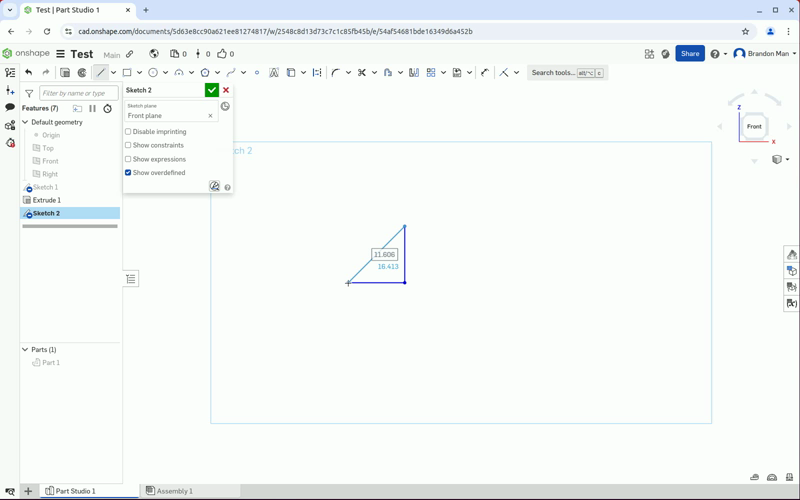
click(348, 282)
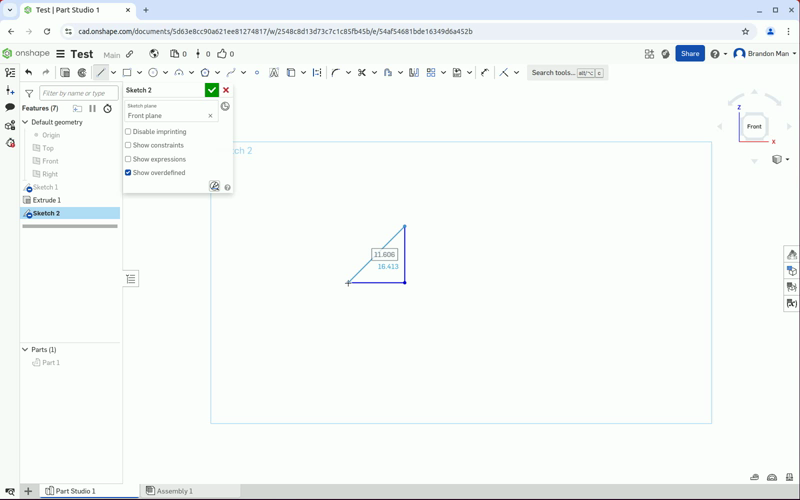
key(esc)
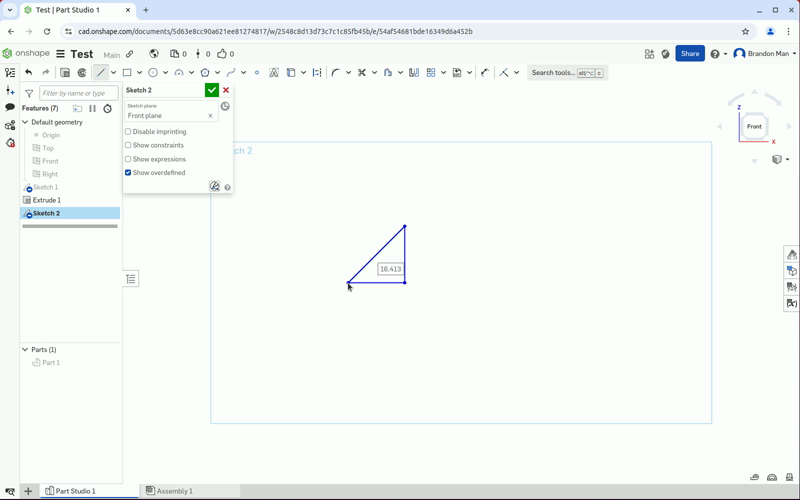
mouse_move(361, 276)
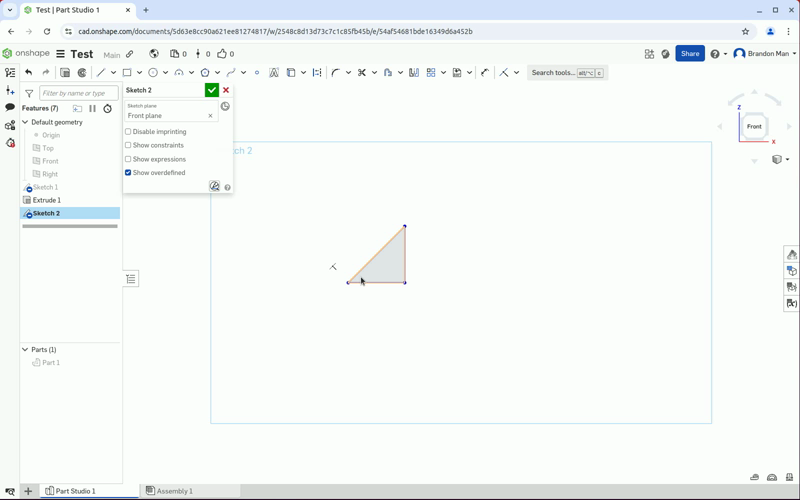
scroll(6)
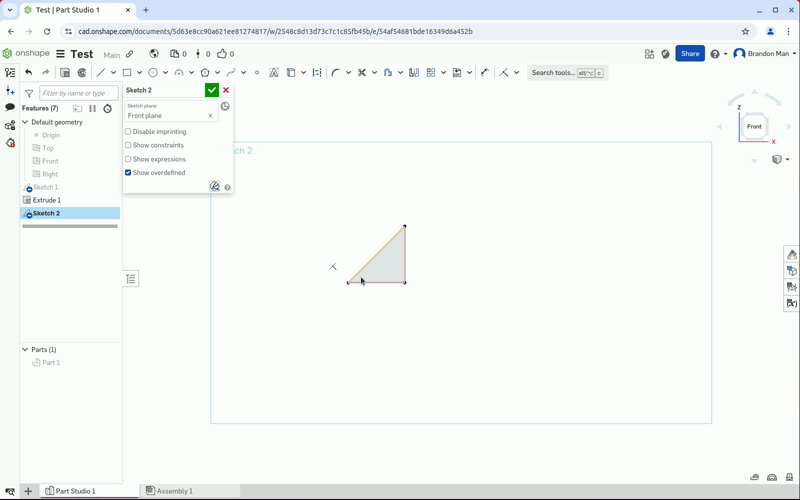
scroll(6)
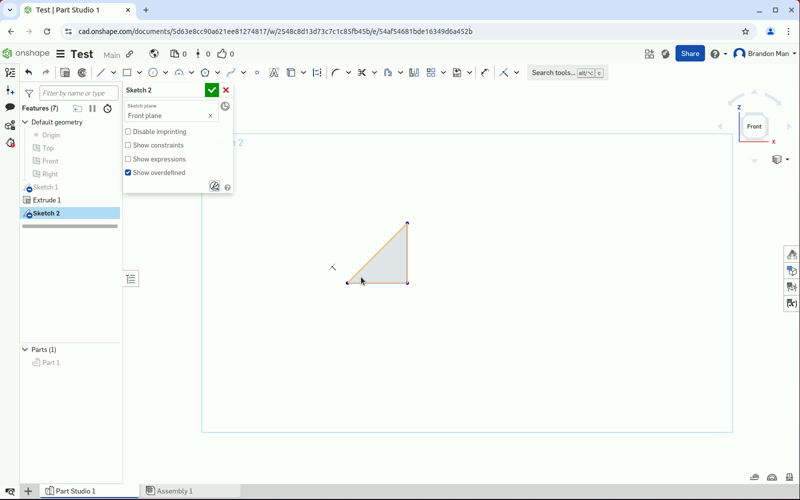
scroll(6)
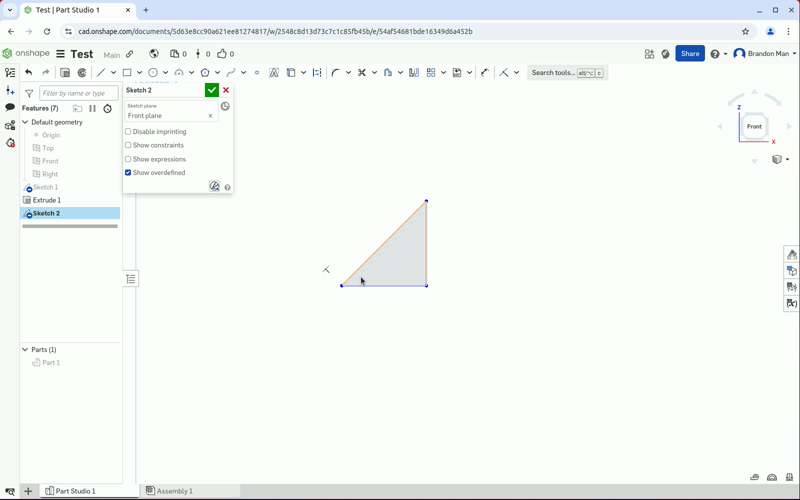
scroll(6)
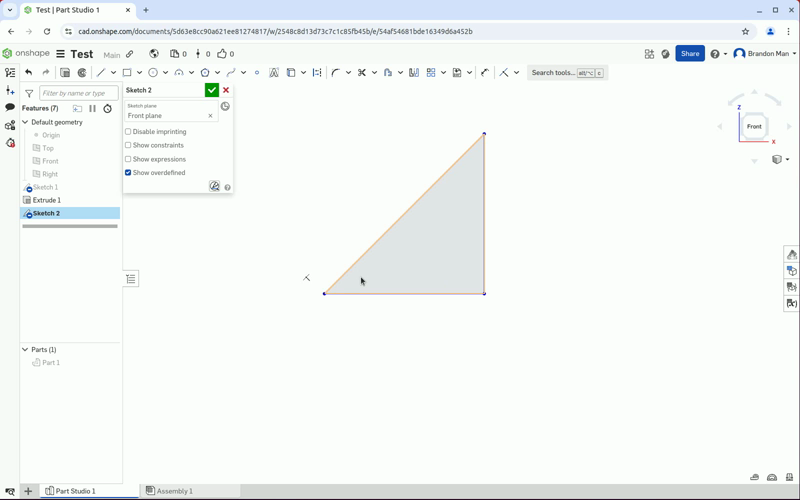
scroll(6)
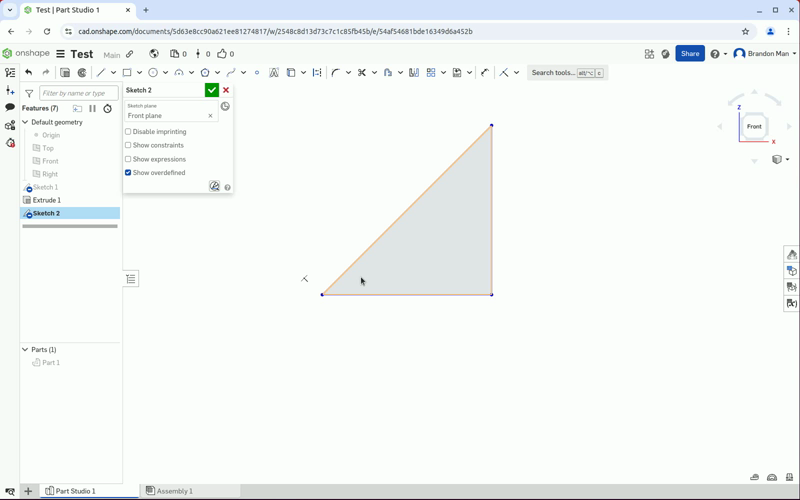
scroll(6)
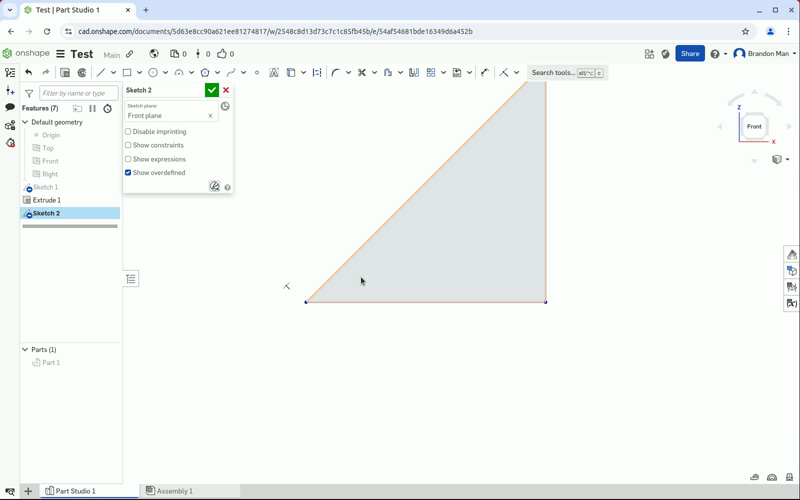
scroll(6)
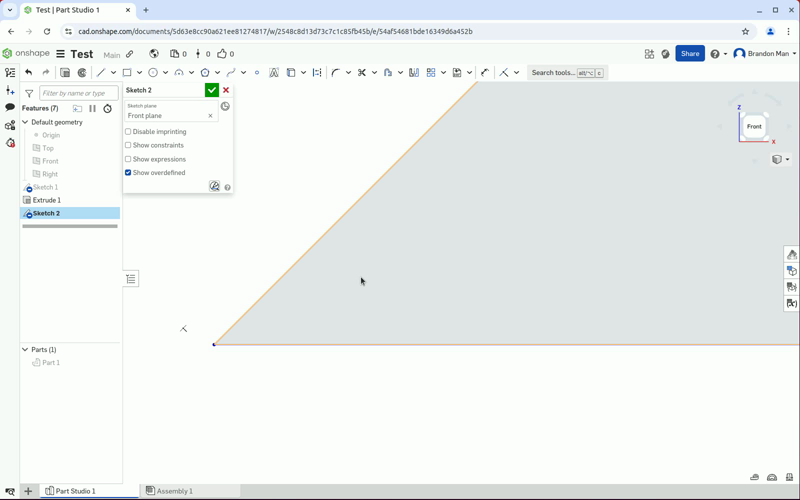
click(361, 276)
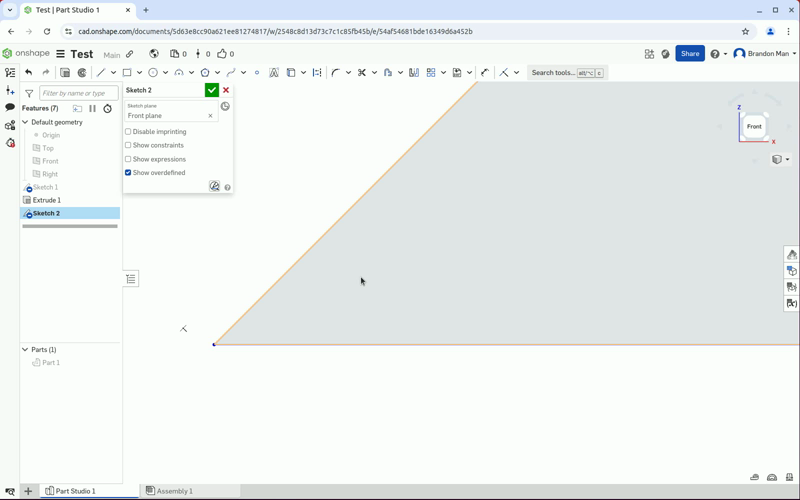
scroll(-6)
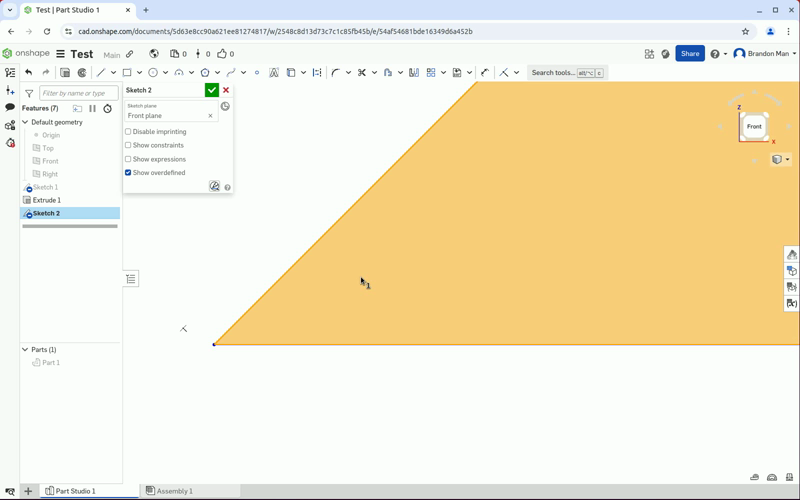
scroll(-6)
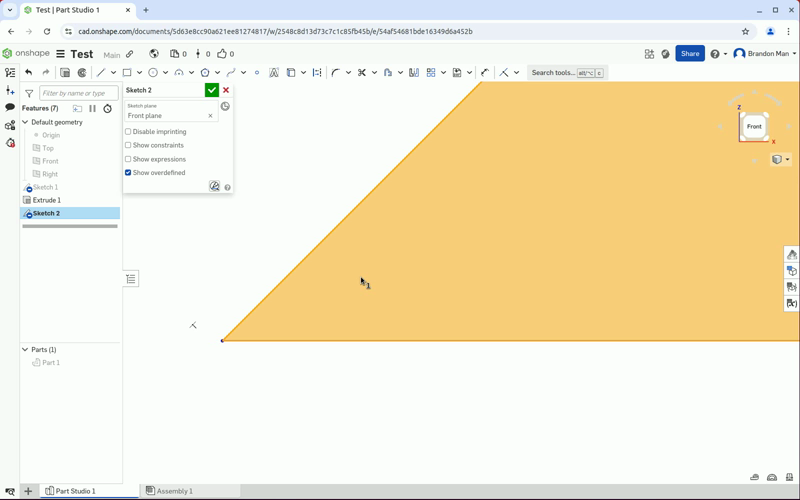
scroll(-6)
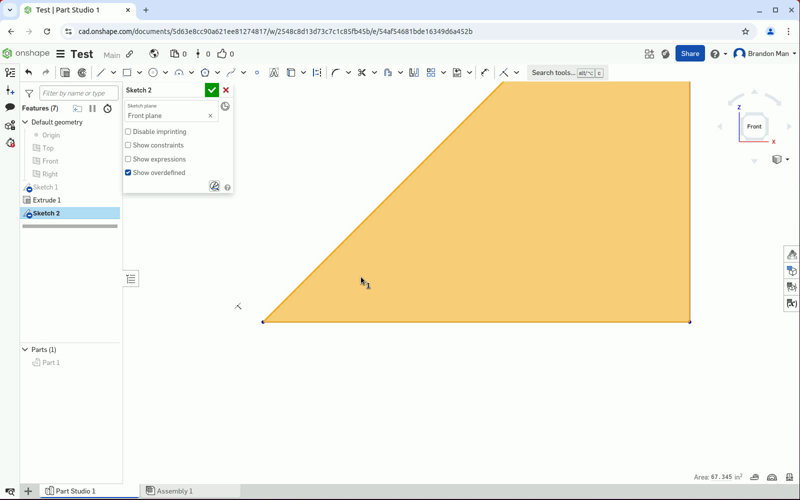
scroll(-6)
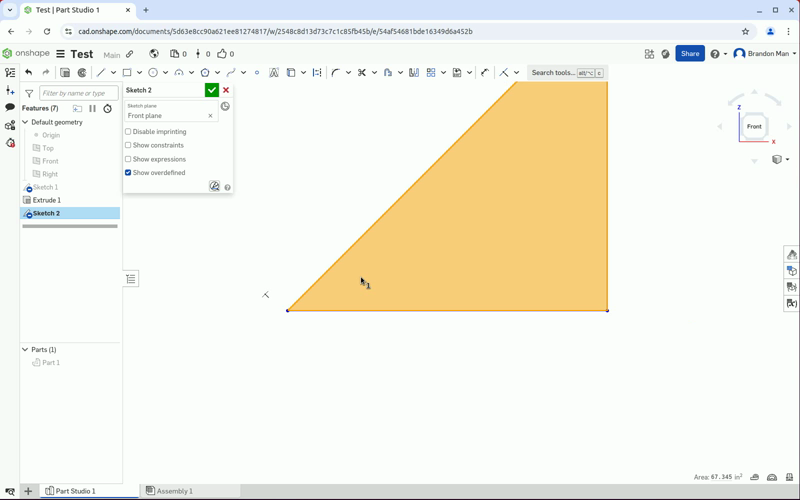
scroll(-6)
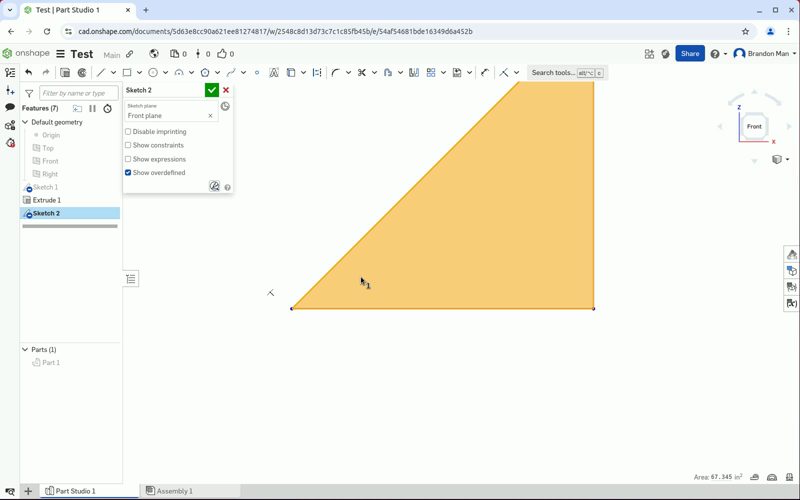
scroll(-6)
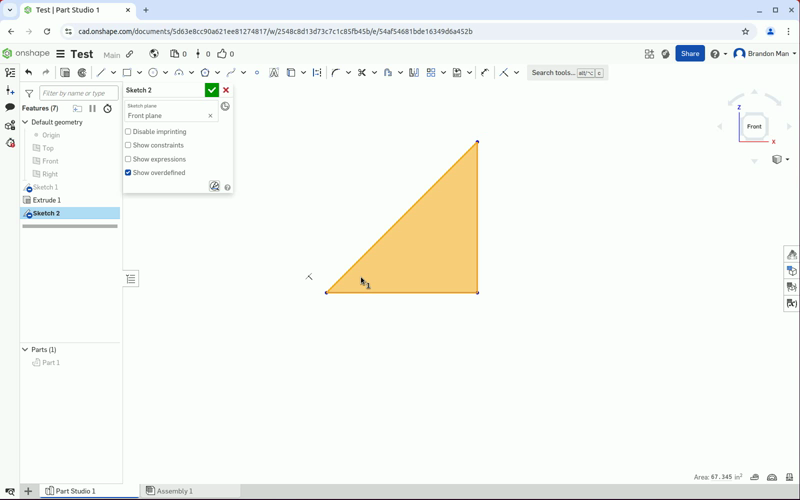
scroll(-6)
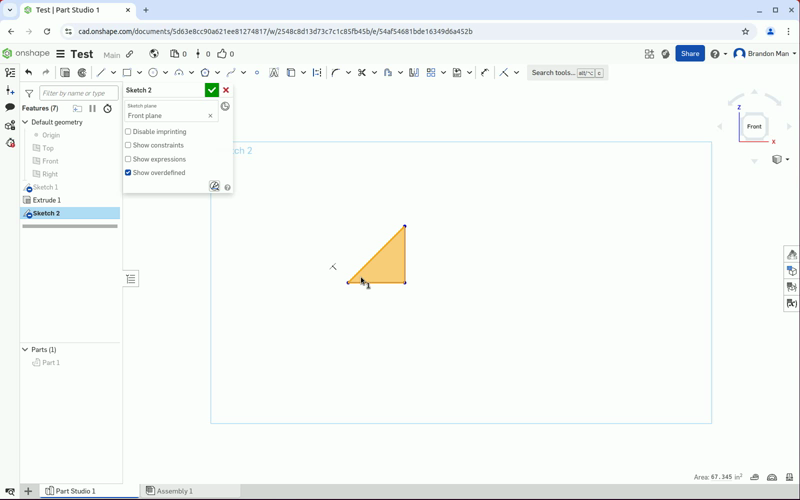
mouse_move(73, 352)
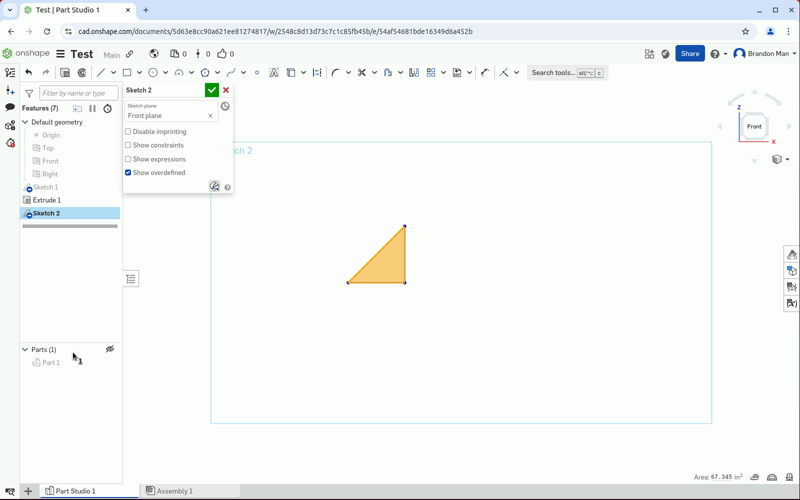
key(shift+y)
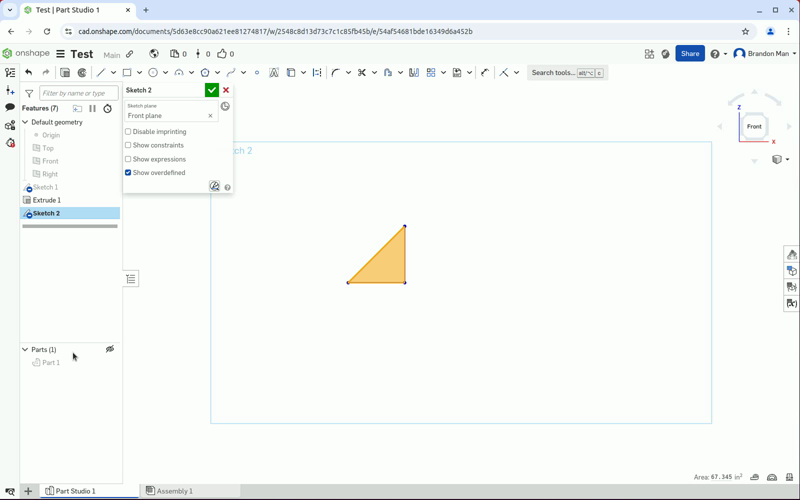
key(shift+e)
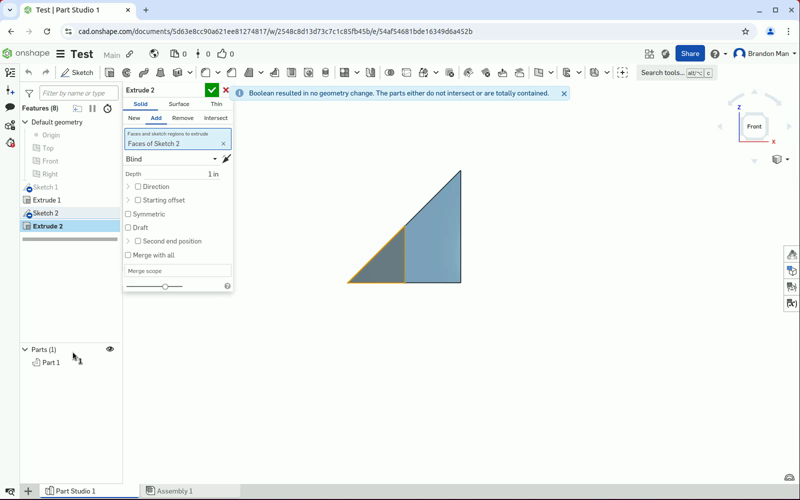
mouse_move(143, 106)
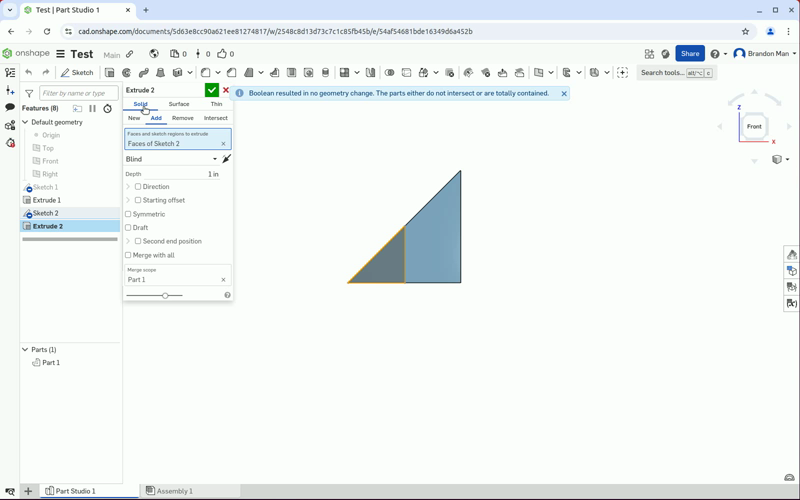
click(143, 106)
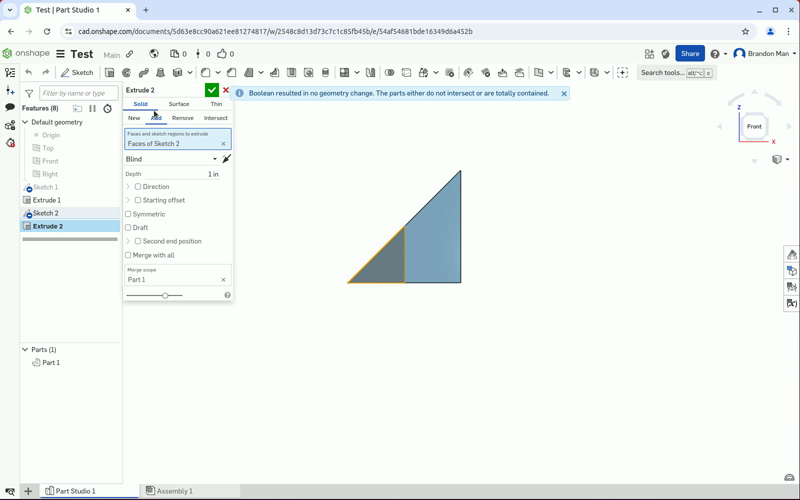
mouse_move(186, 120)
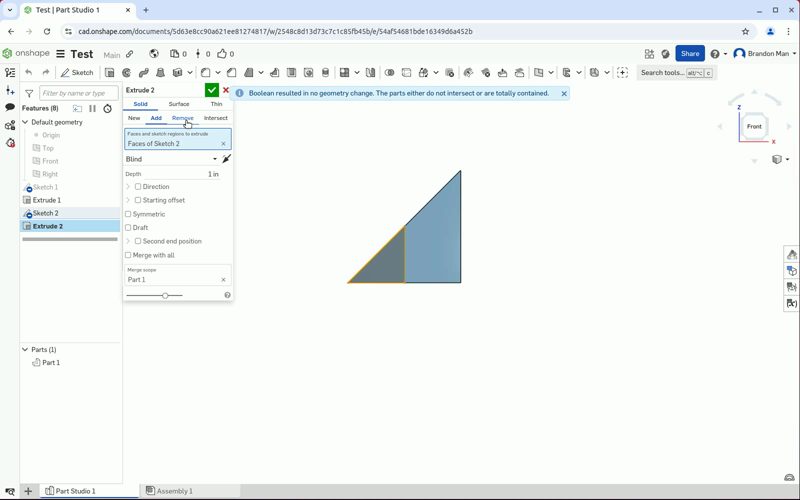
click(186, 120)
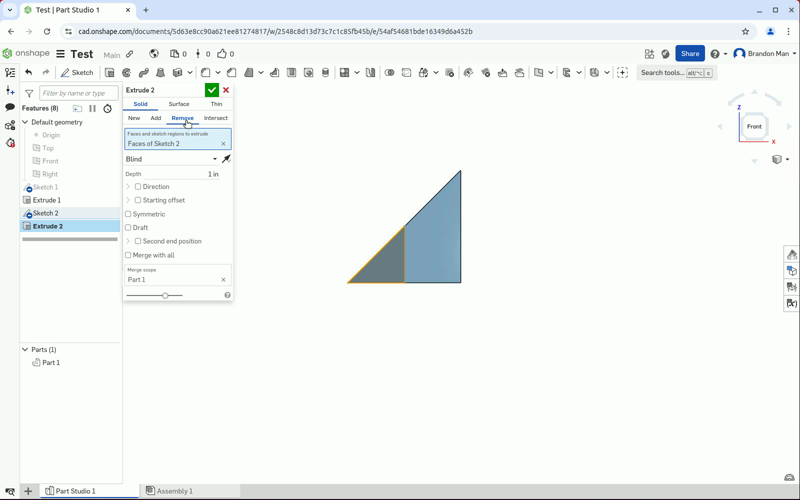
key(tab, 4)
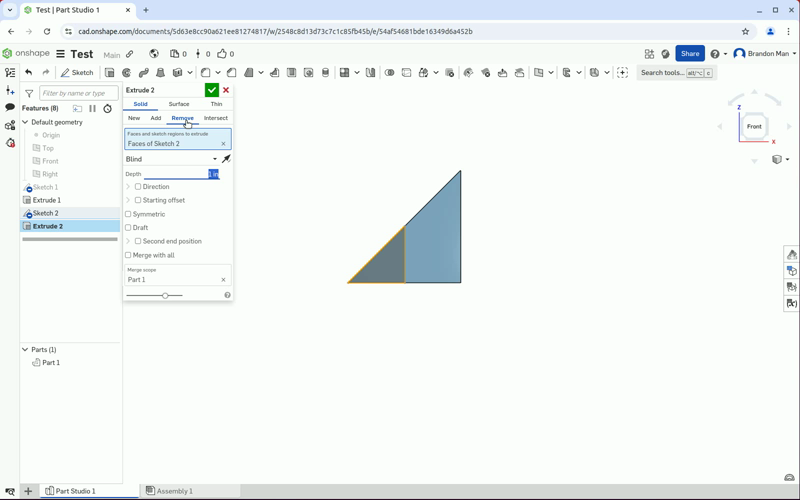
text(-23.108)
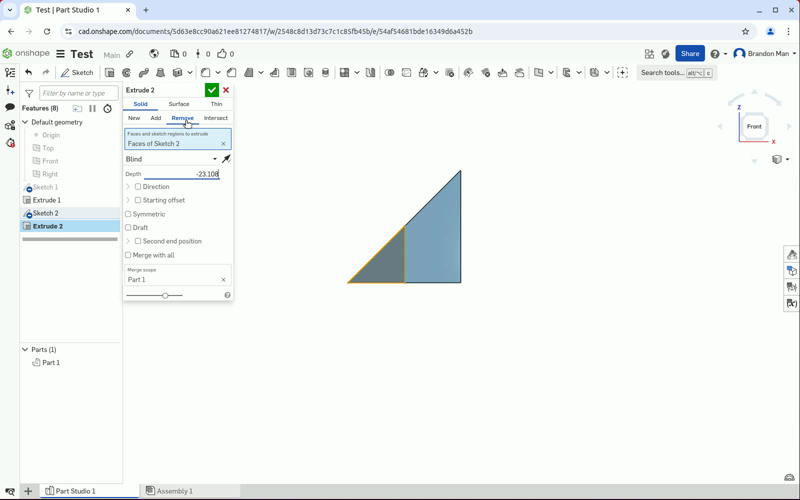
key(tab, 3)
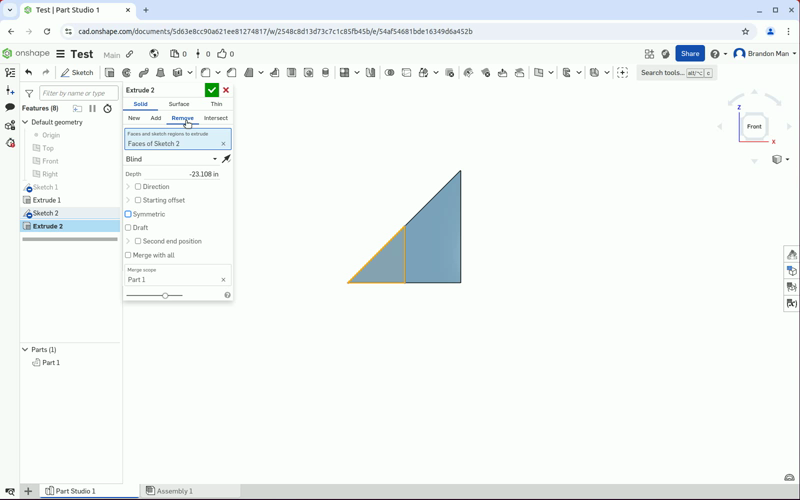
key(space)
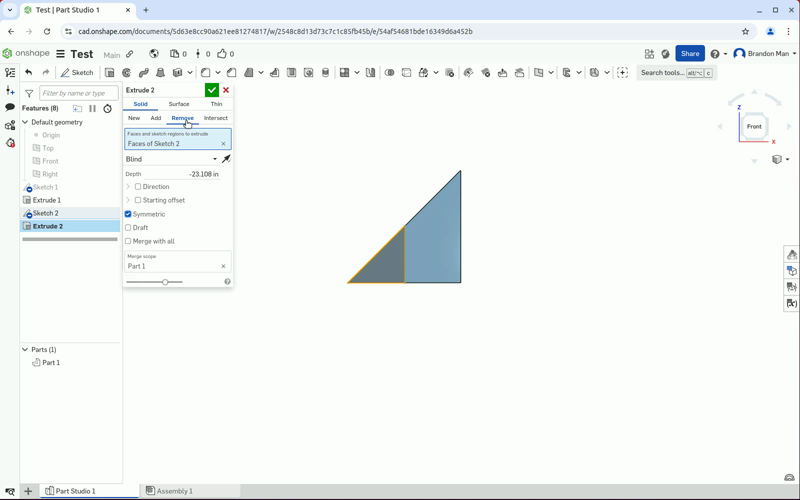
key(tab, 2)
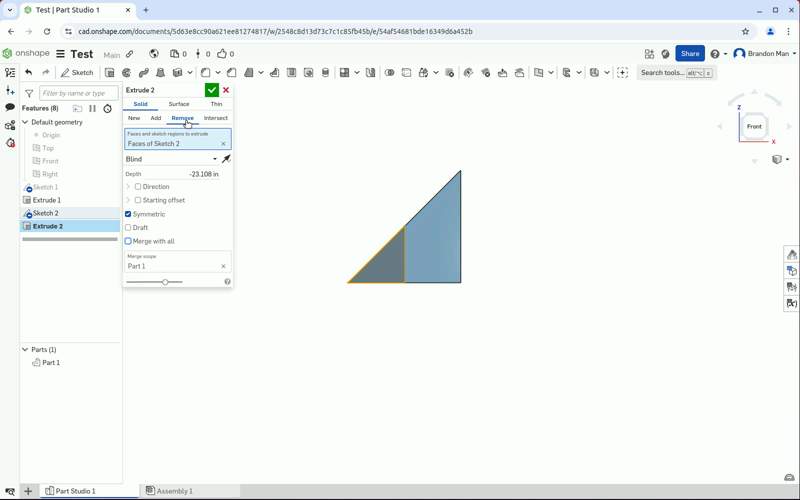
key(space)
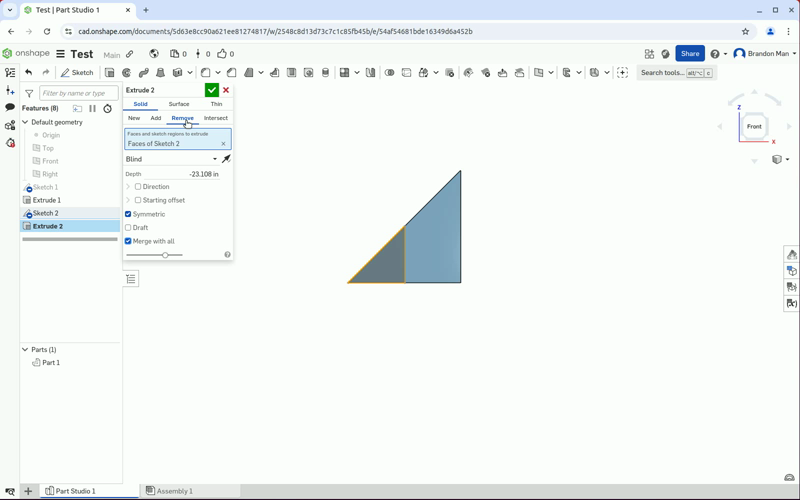
key(enter)
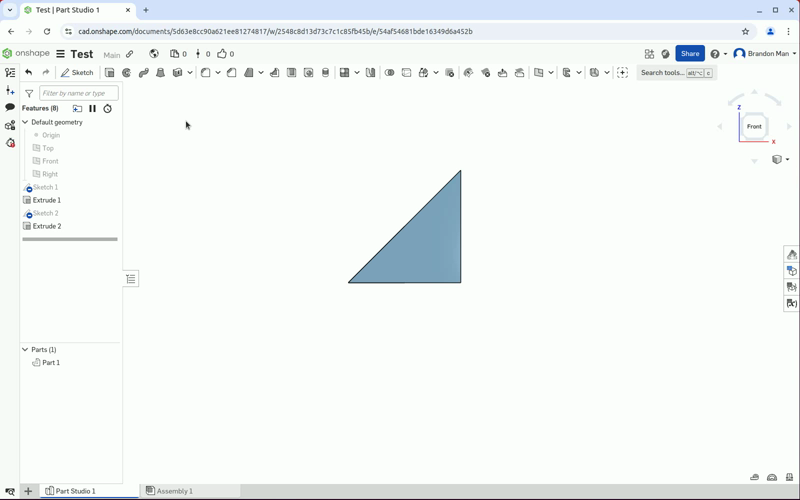
key(shift+h)
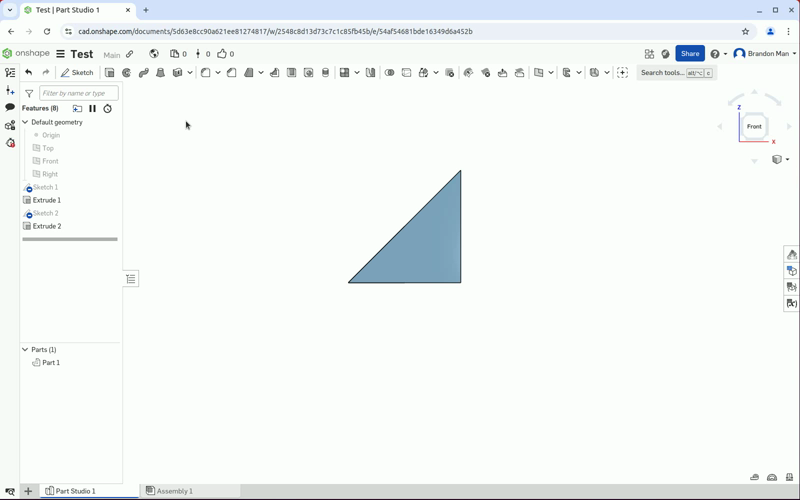
key(shift+h)
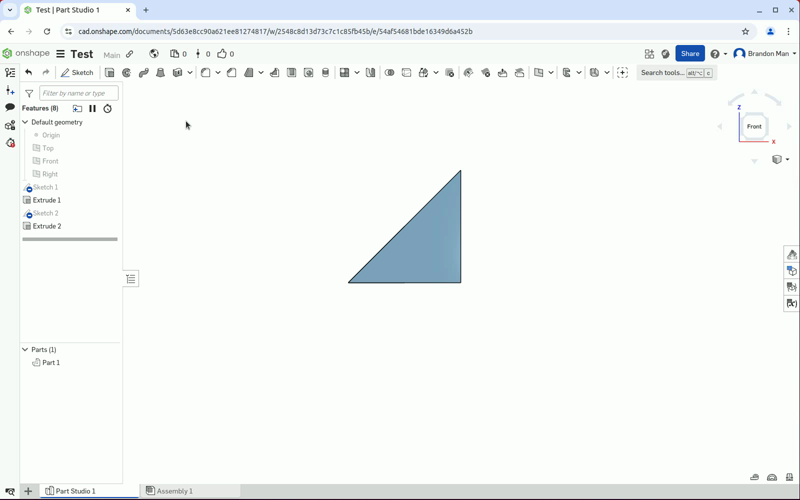
key(shift+7)
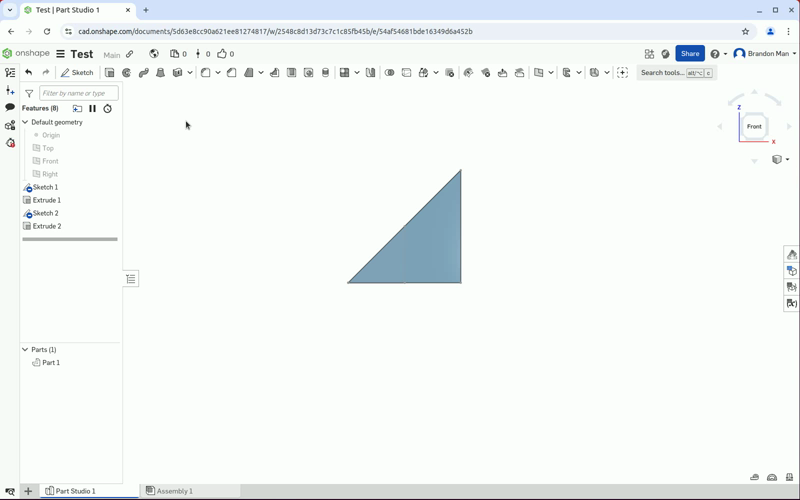
key(left, 2)
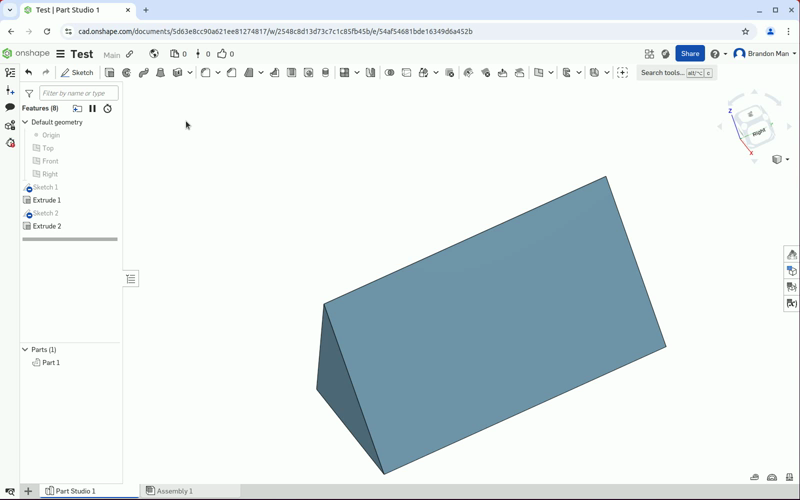
key(down, 2)
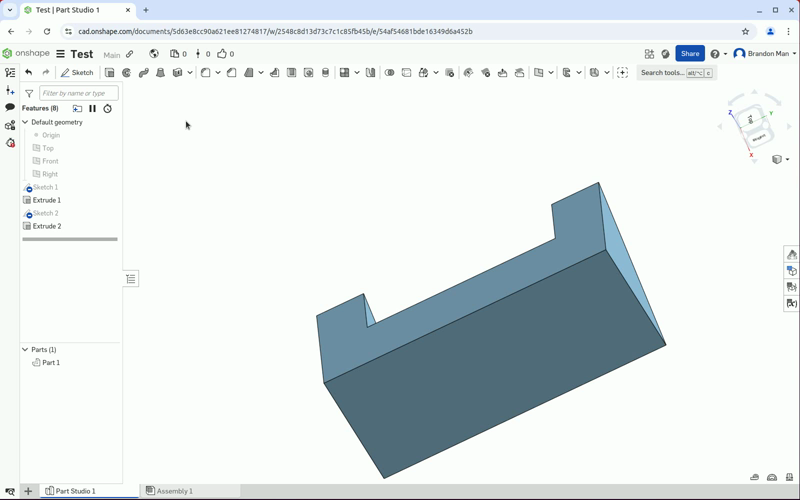
key(up, 2)
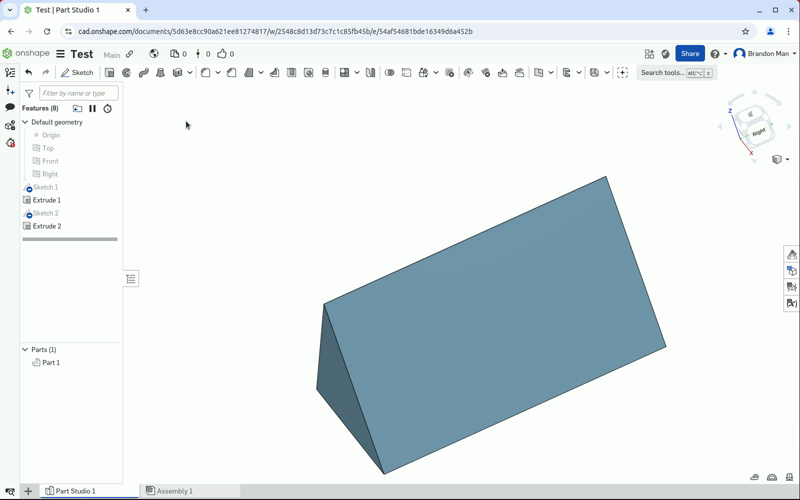
key(right, 2)
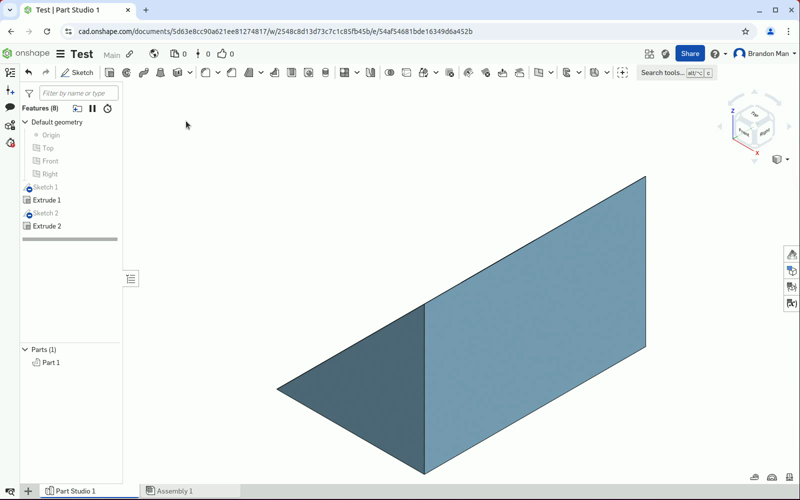
mouse_move(73, 189)
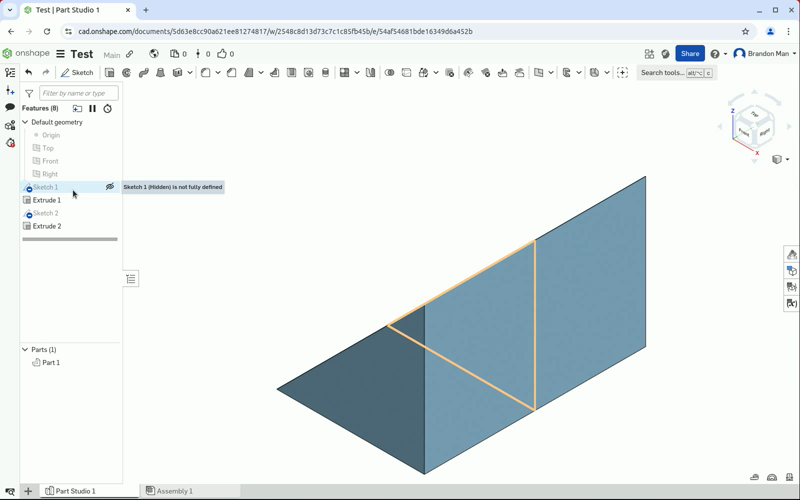
click(73, 189)